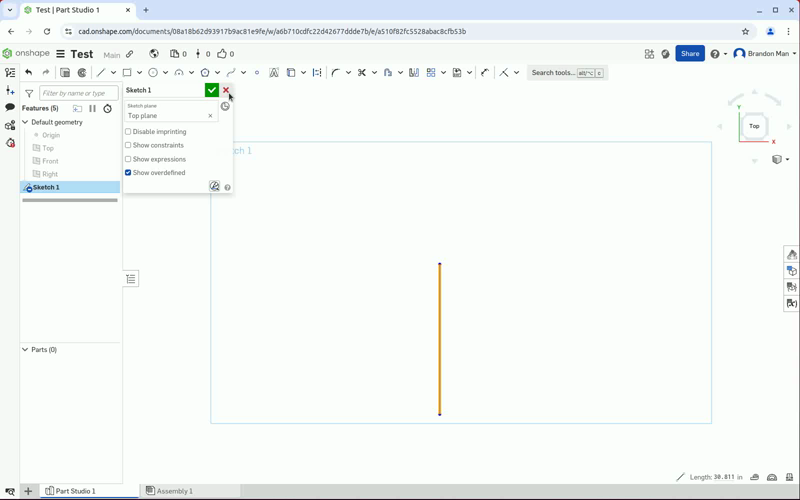
key(shift+h)
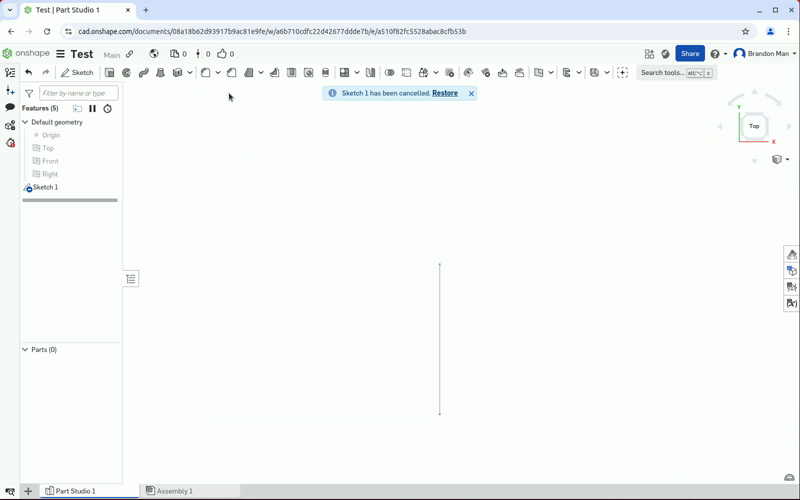
key(shift+s)
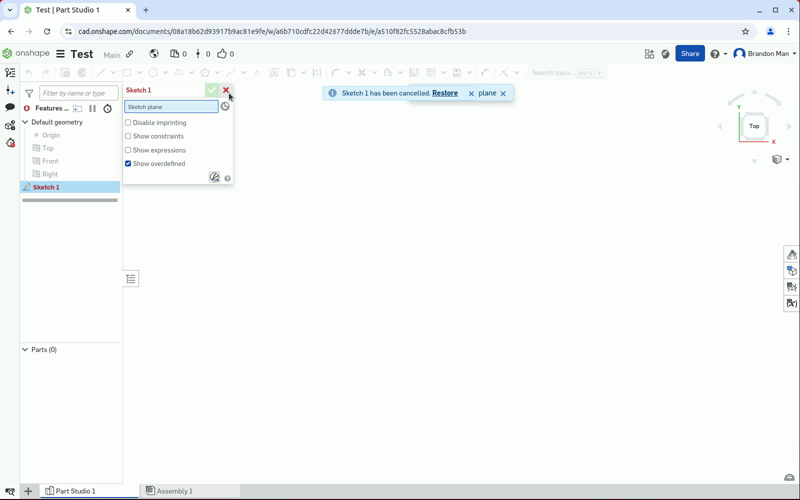
mouse_move(73, 150)
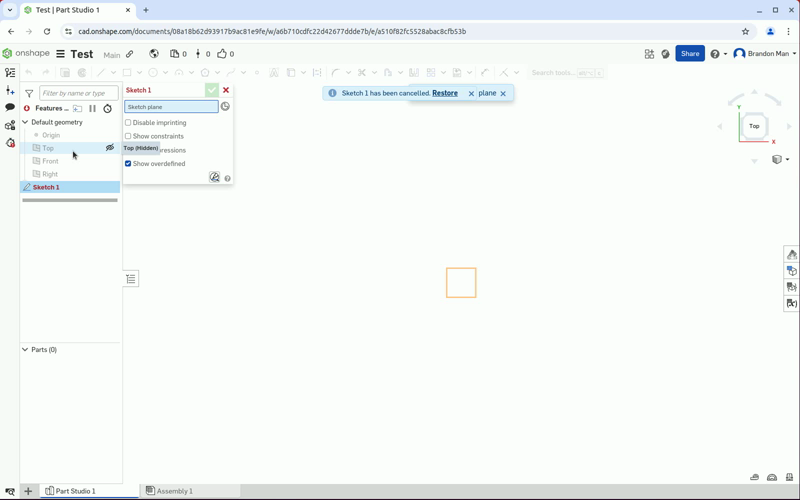
click(73, 150)
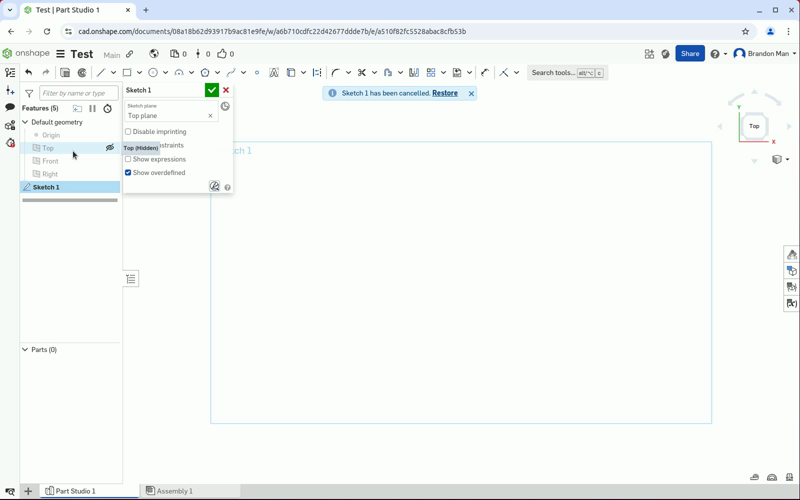
mouse_move(73, 352)
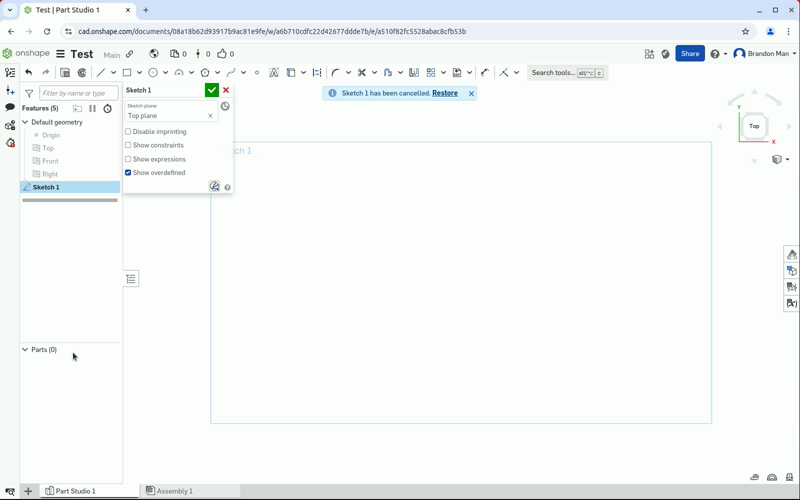
key(y)
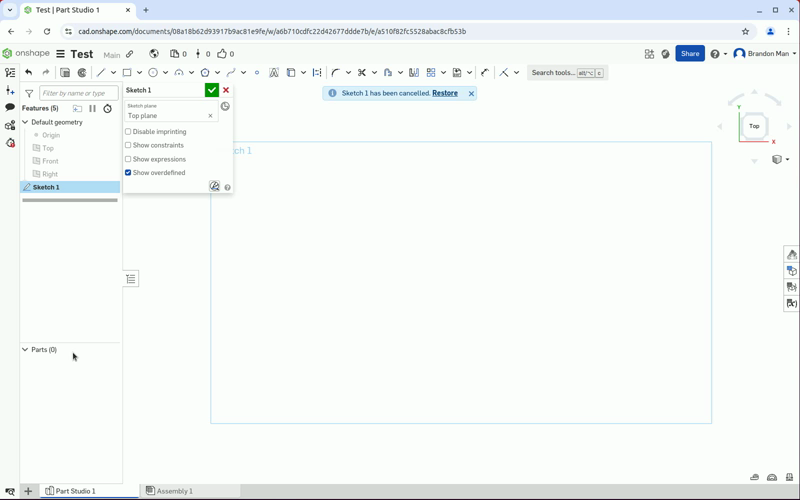
key(c)
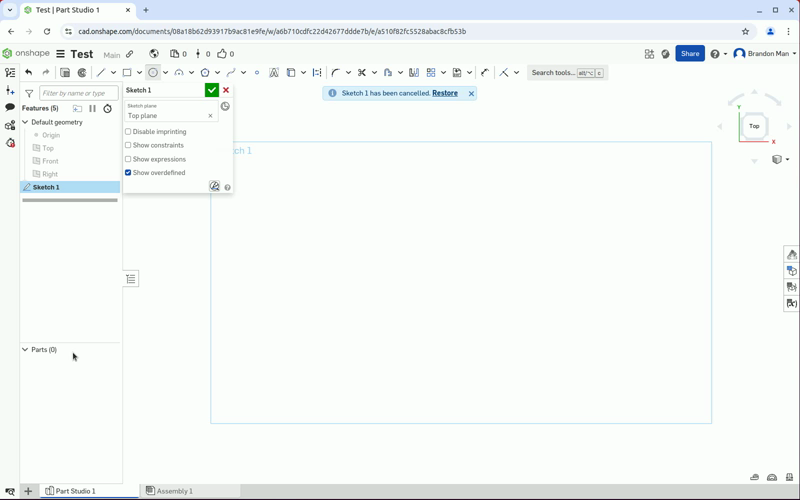
key_down(shift)
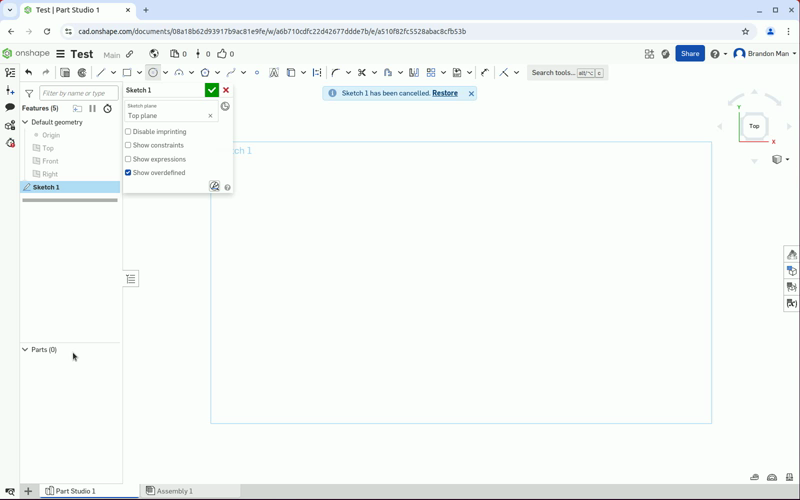
mouse_move(392, 282)
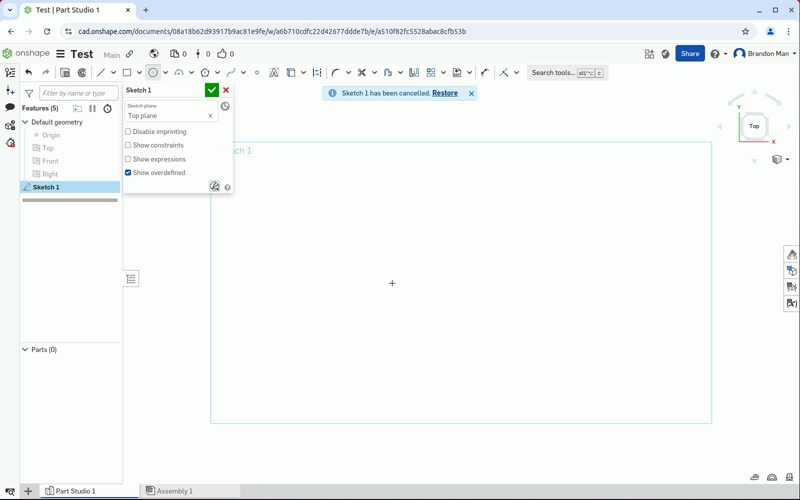
click(392, 282)
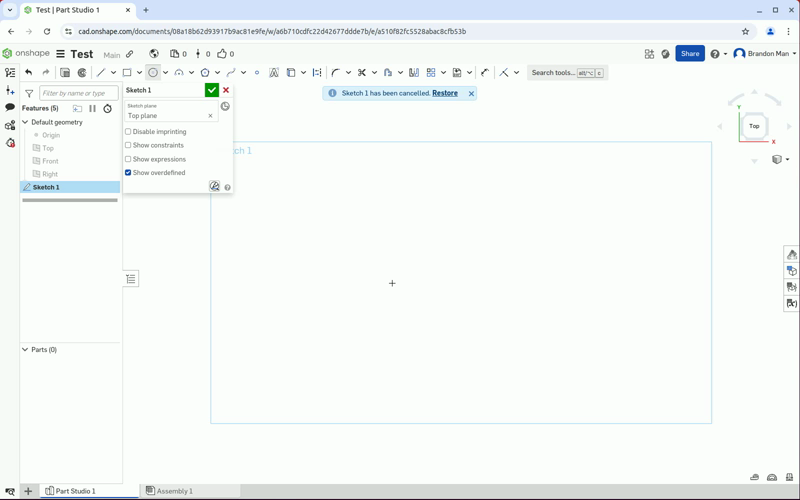
key_up(shift)
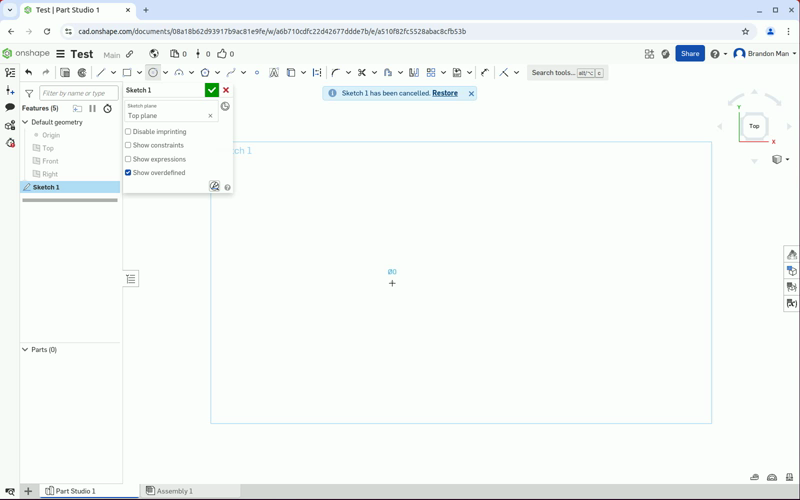
mouse_move(435, 282)
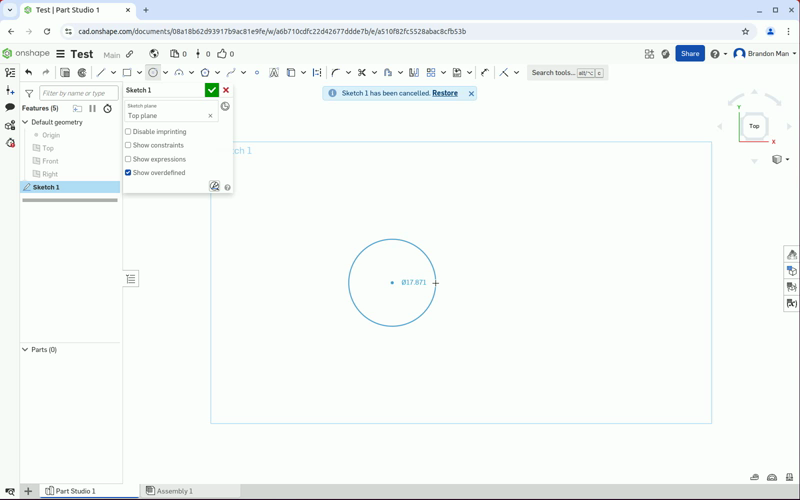
click(435, 282)
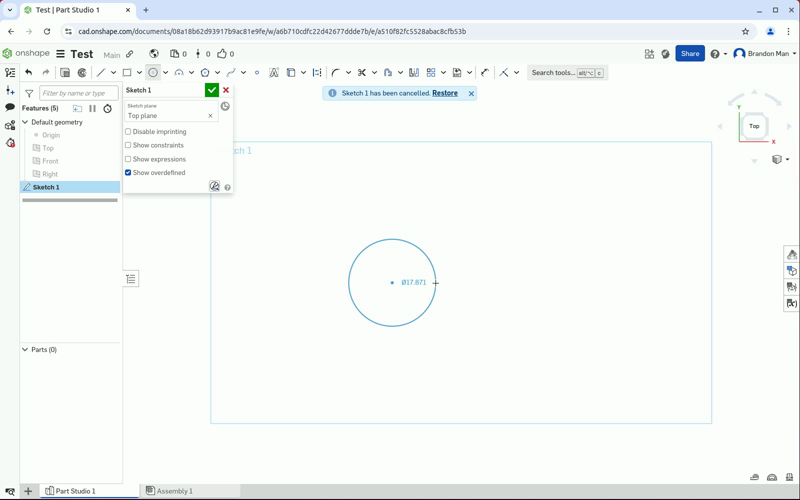
key(esc)
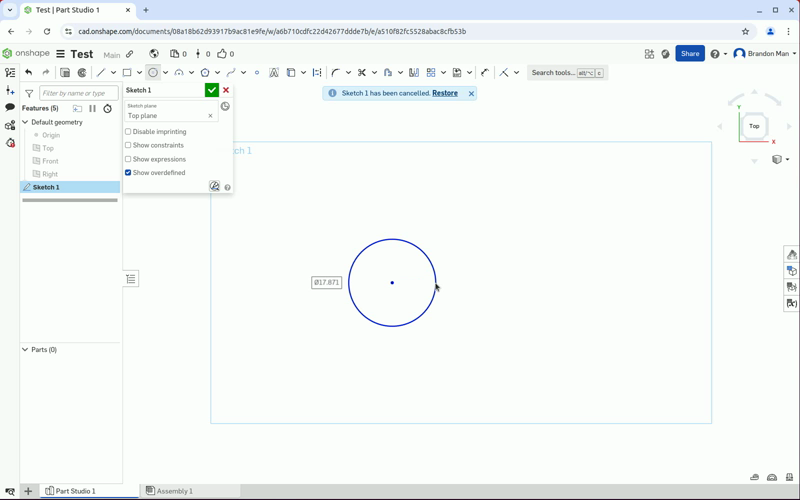
key(c)
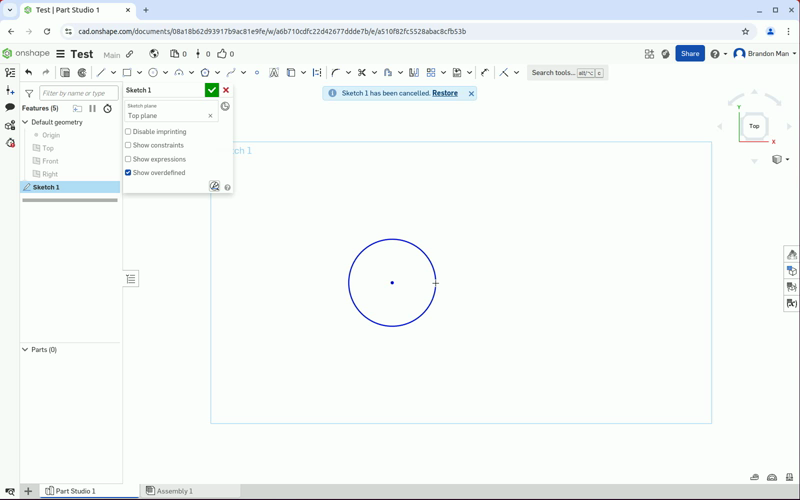
key_down(shift)
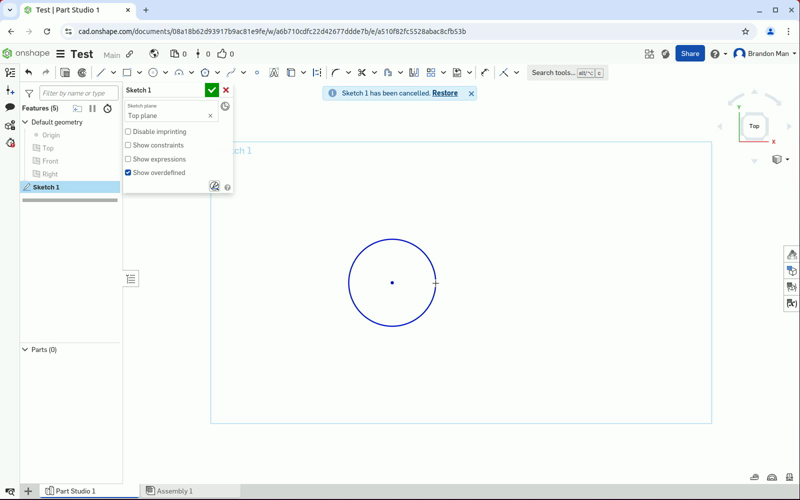
mouse_move(392, 282)
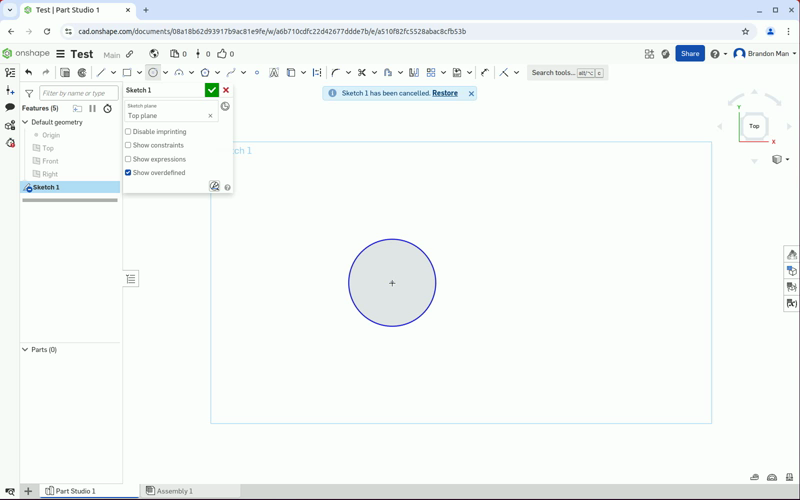
click(392, 282)
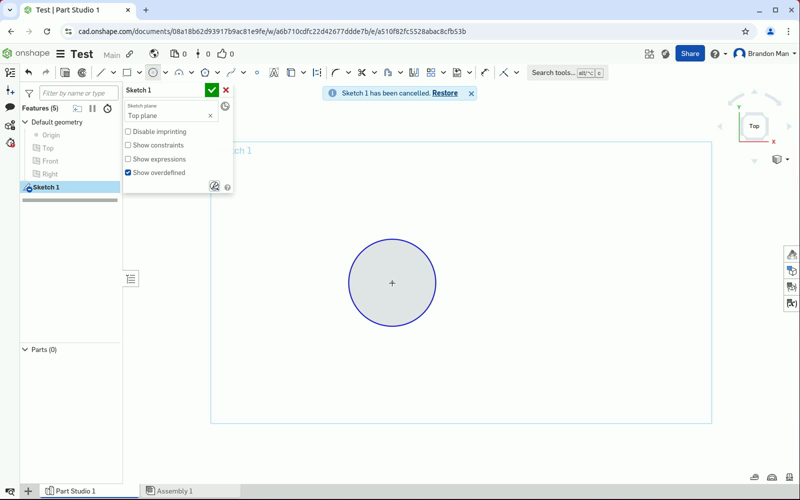
key_up(shift)
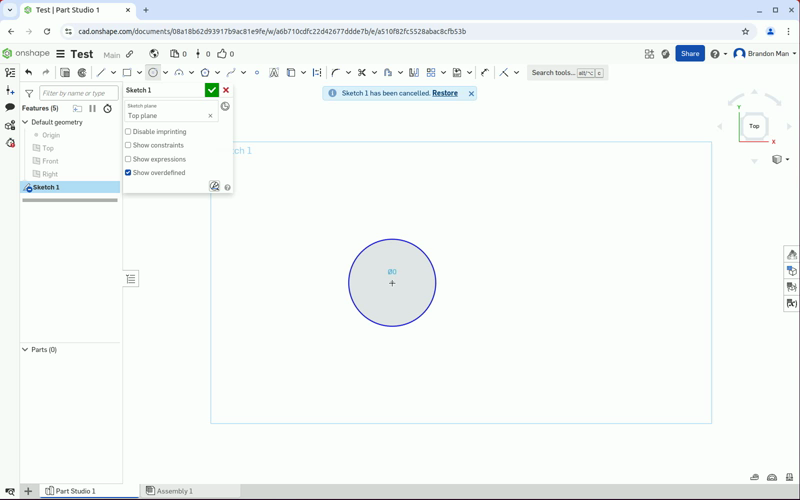
mouse_move(415, 282)
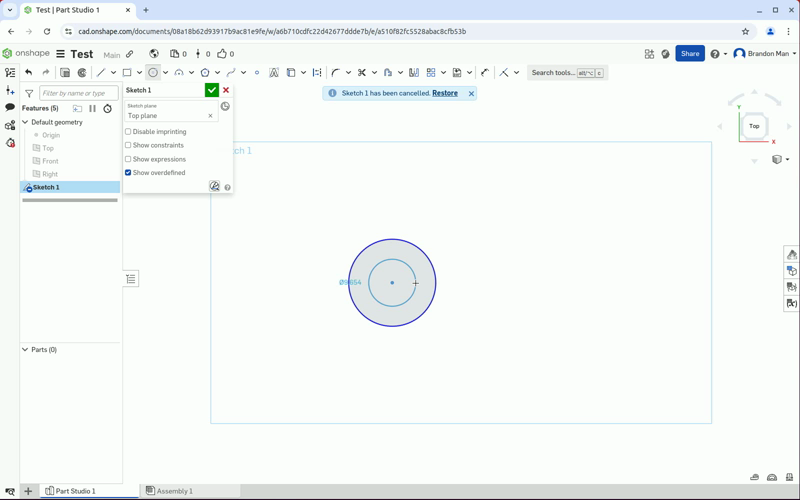
click(415, 282)
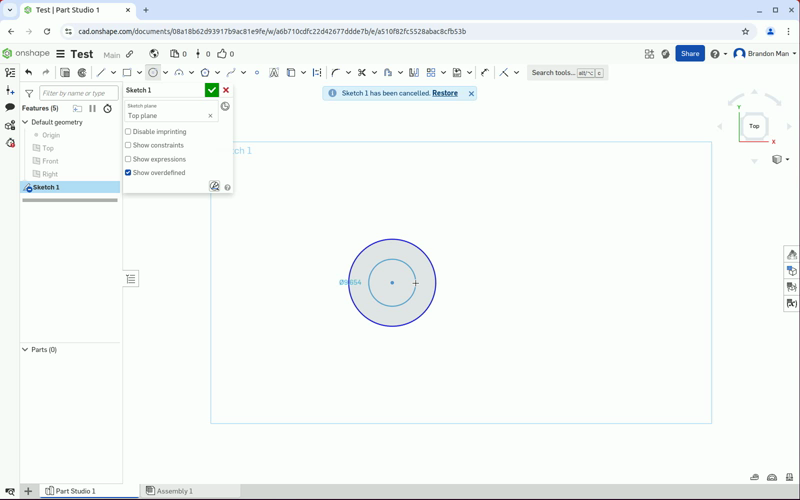
key(esc)
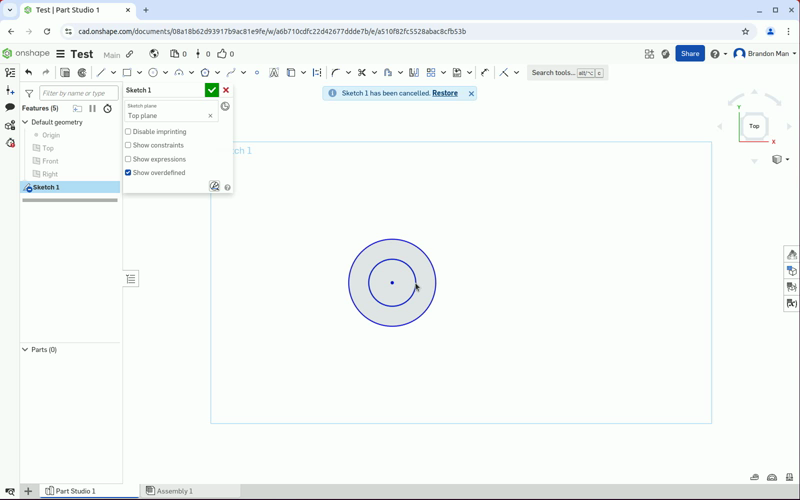
mouse_move(369, 262)
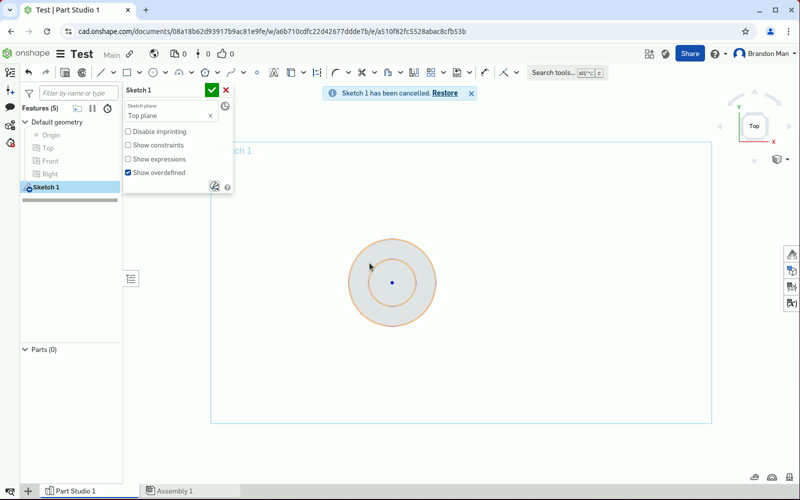
click(369, 262)
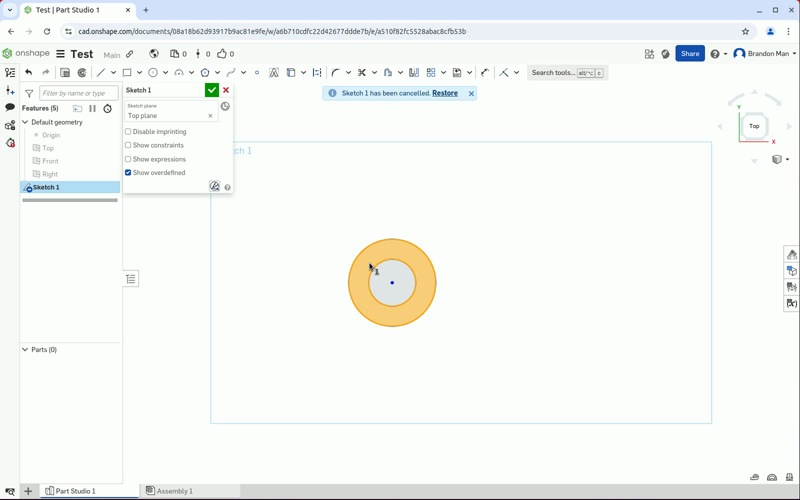
mouse_move(73, 352)
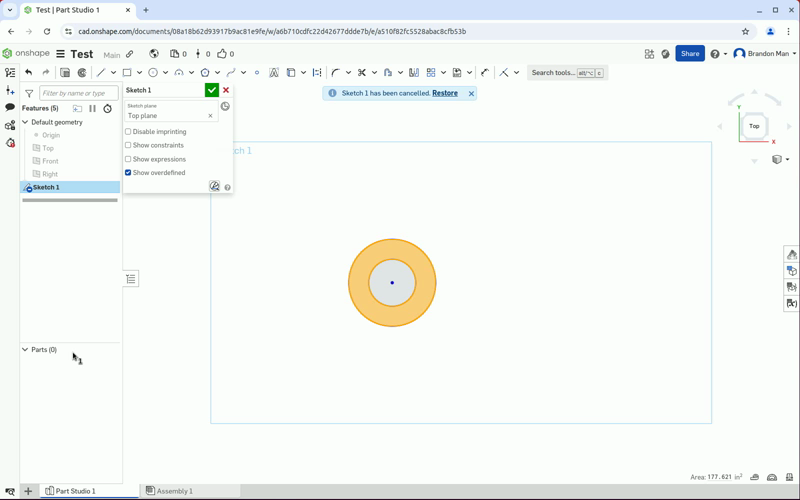
key(shift+y)
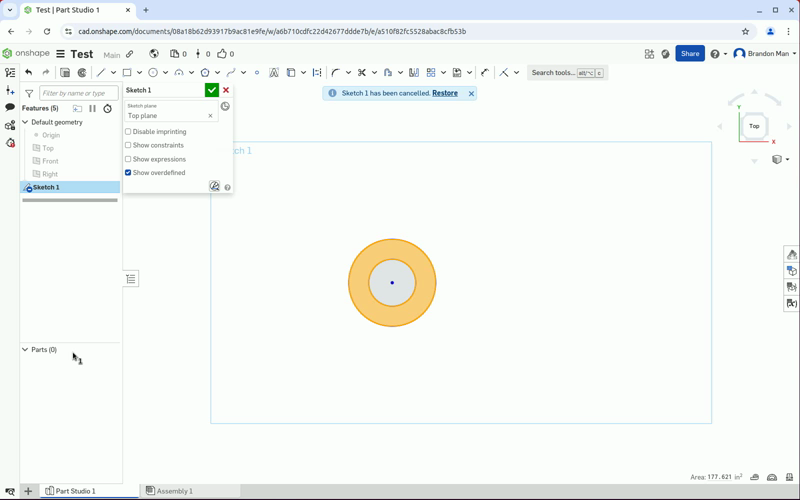
key(shift+e)
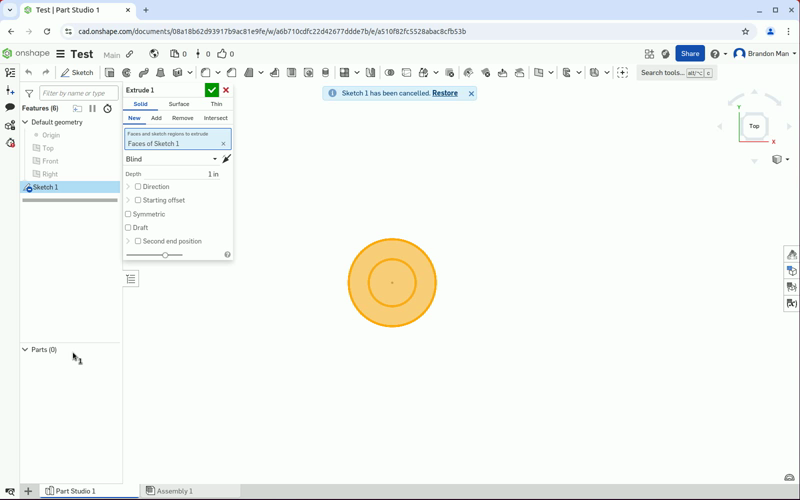
mouse_move(143, 106)
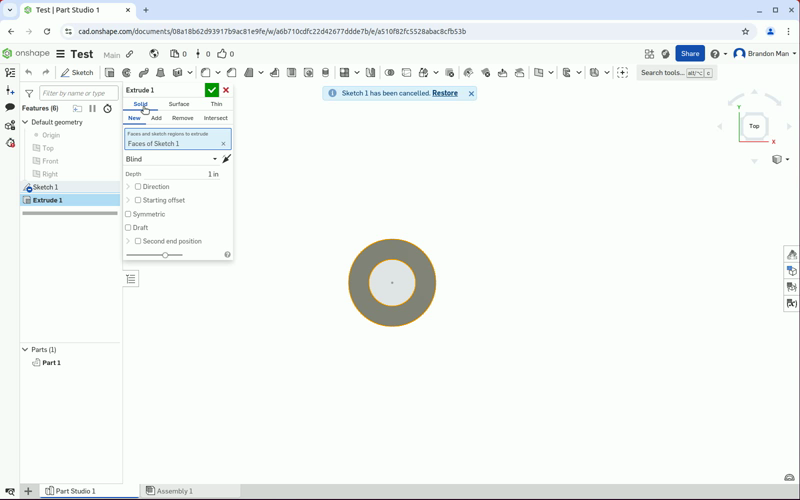
click(143, 106)
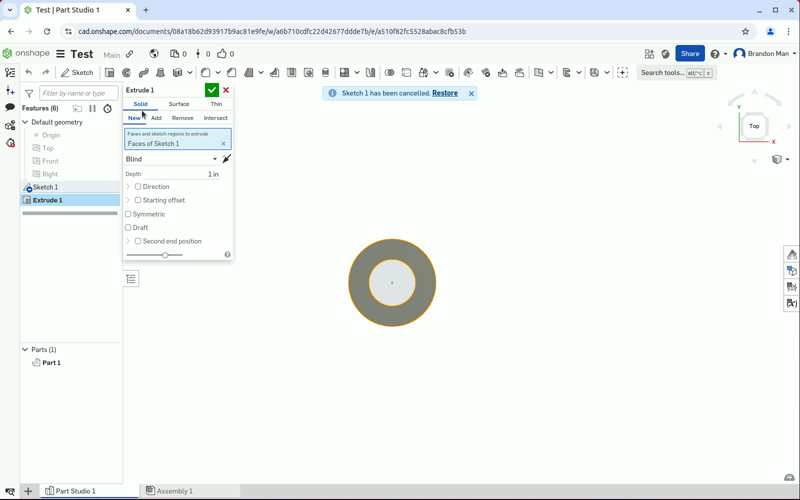
mouse_move(137, 120)
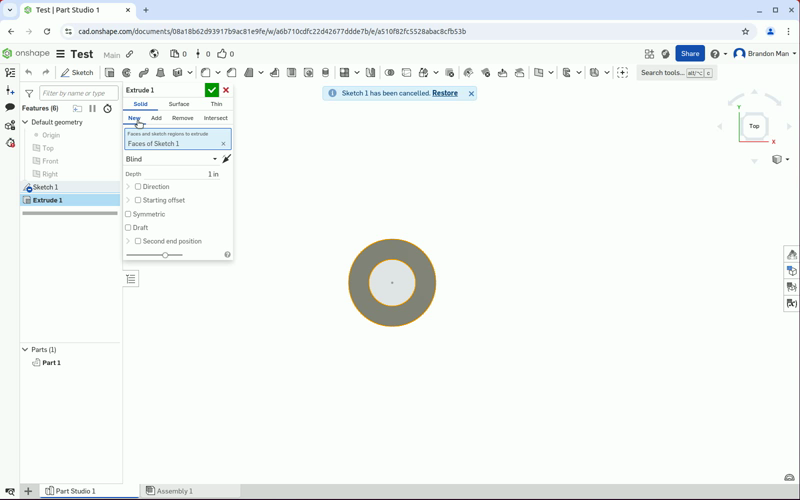
click(137, 120)
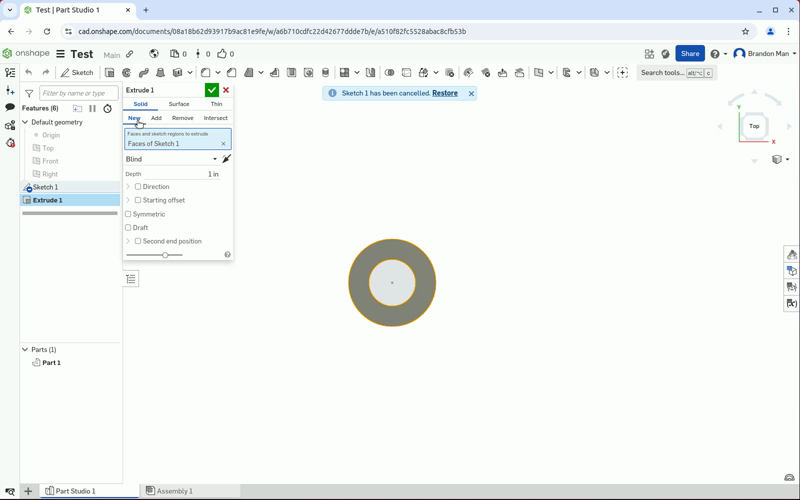
key(tab, 4)
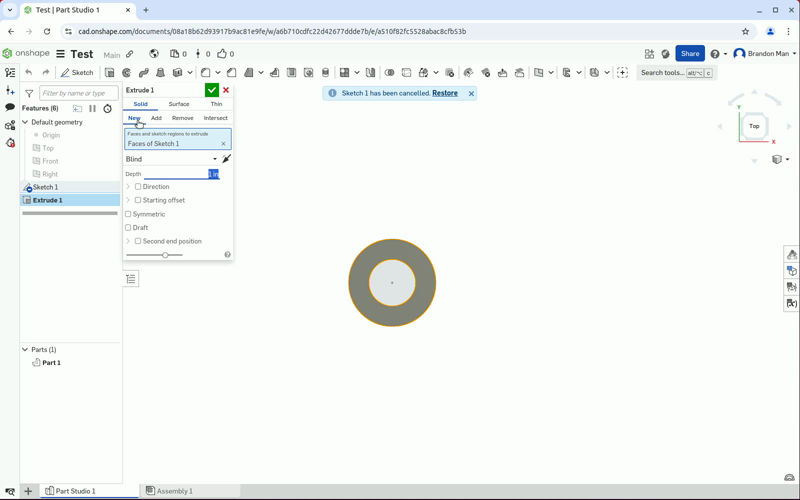
text(7.703)
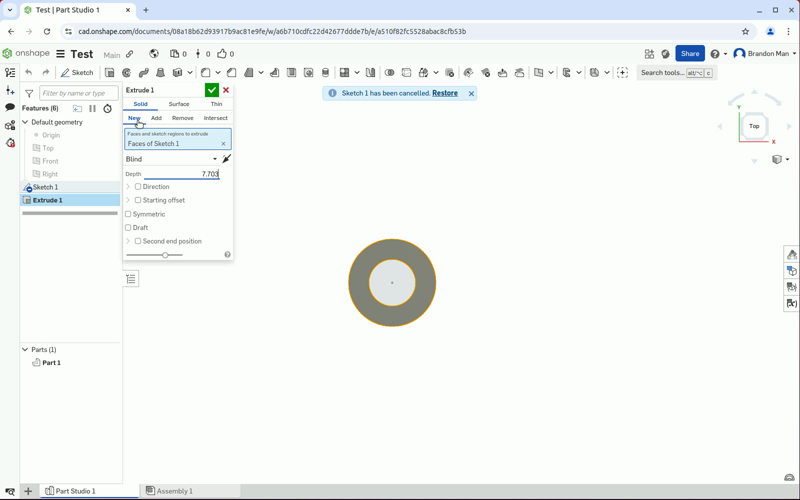
key(enter)
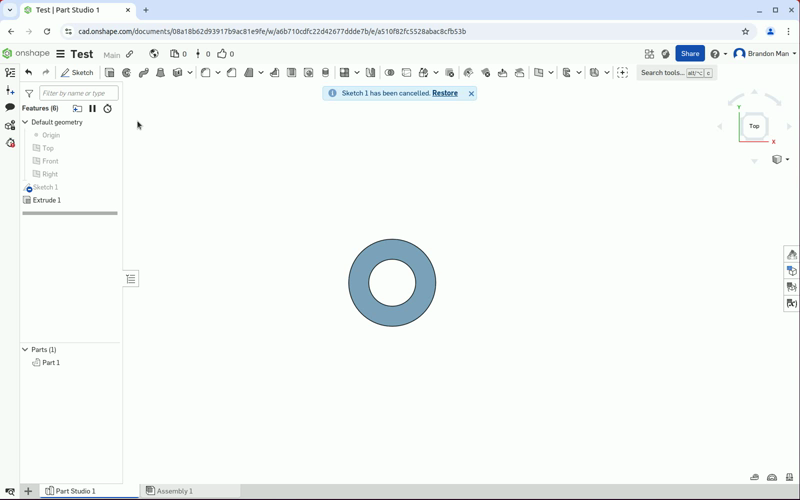
key(shift+h)
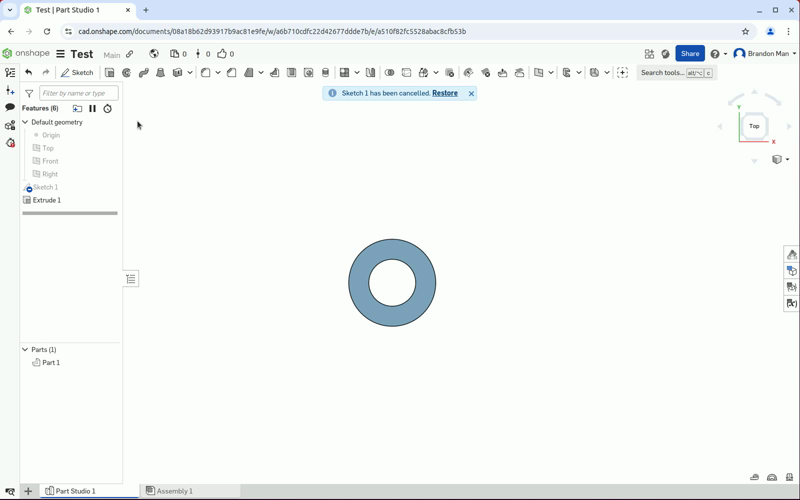
key(shift+h)
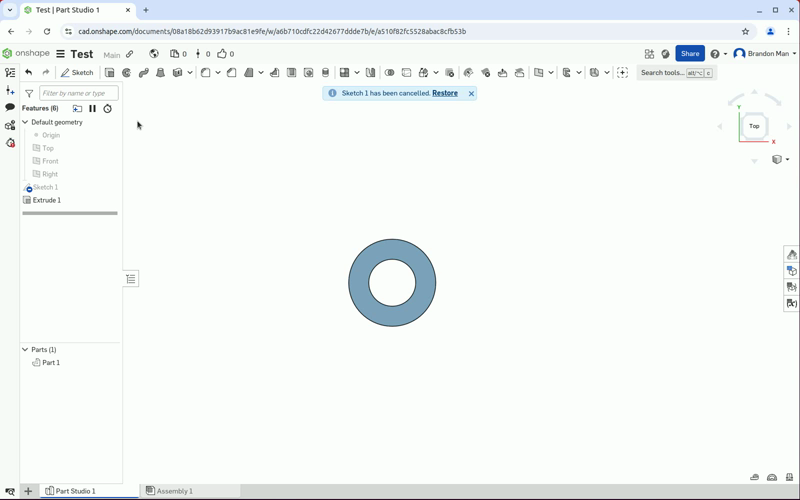
mouse_move(73, 189)
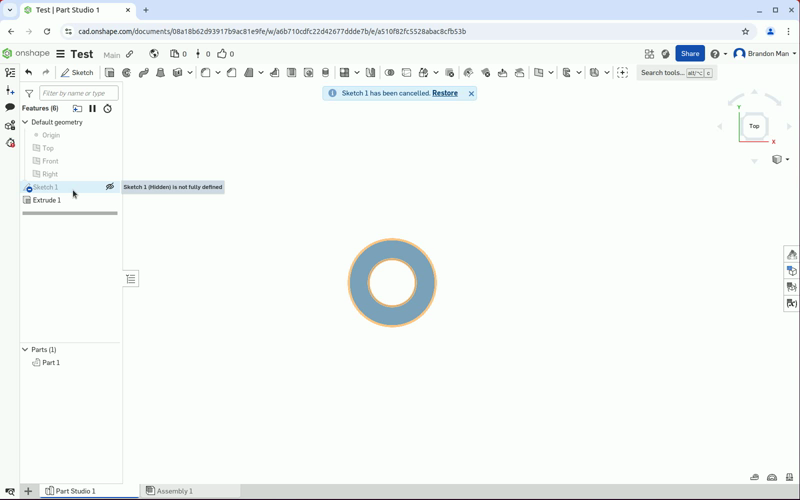
click(73, 189)
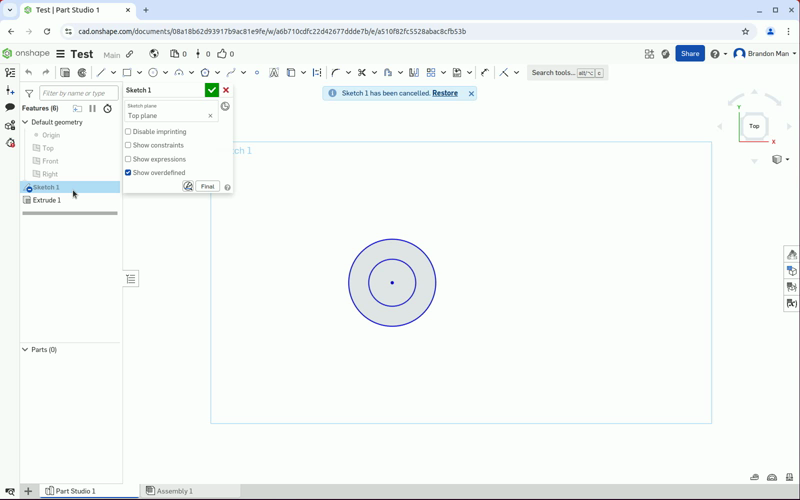
mouse_move(229, 92)
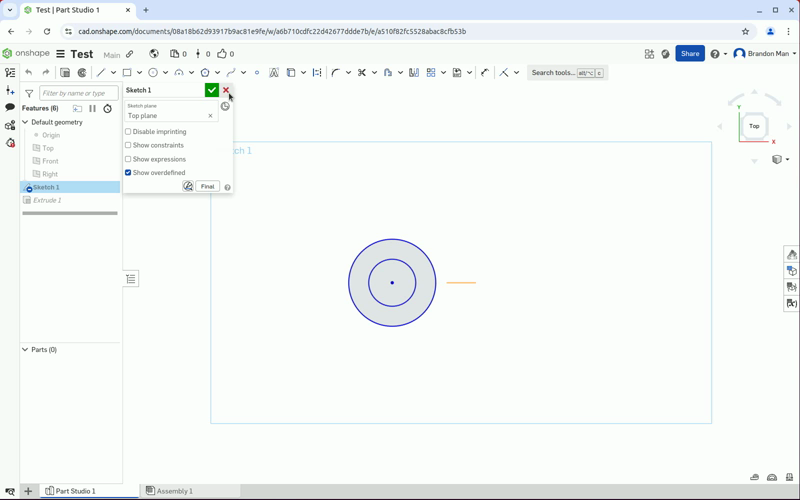
click(229, 92)
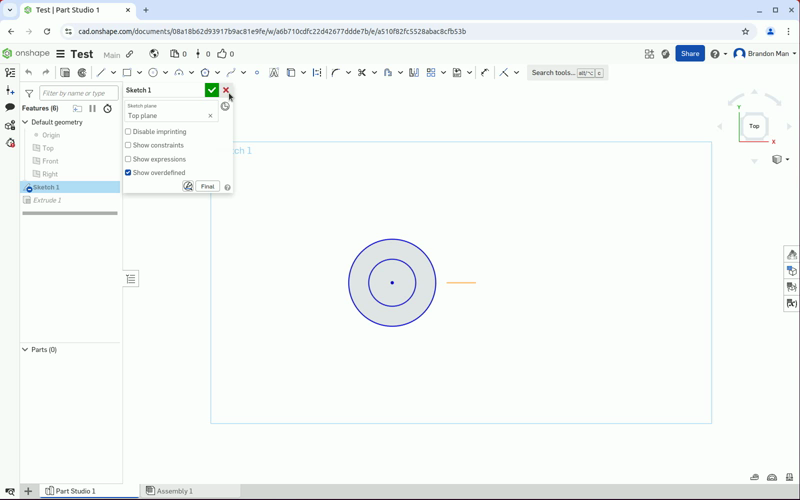
key(shift+s)
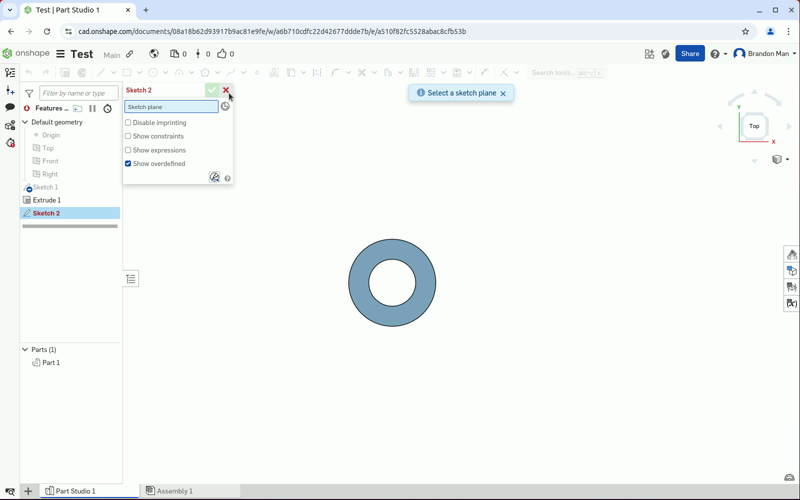
mouse_move(73, 150)
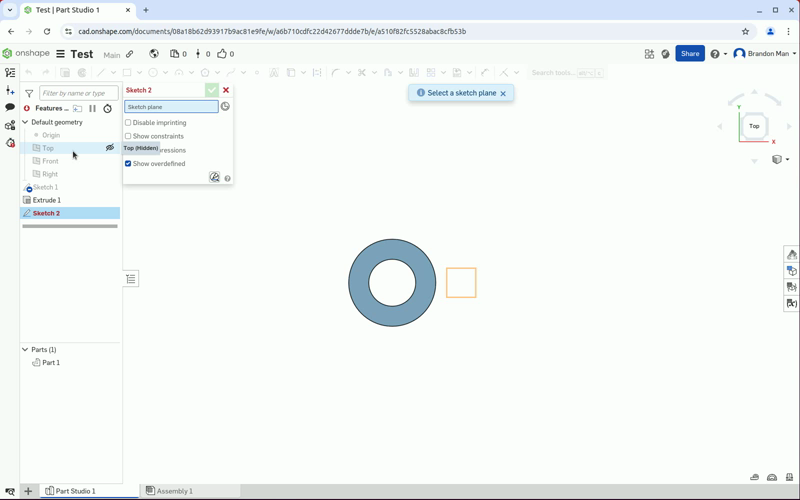
click(73, 150)
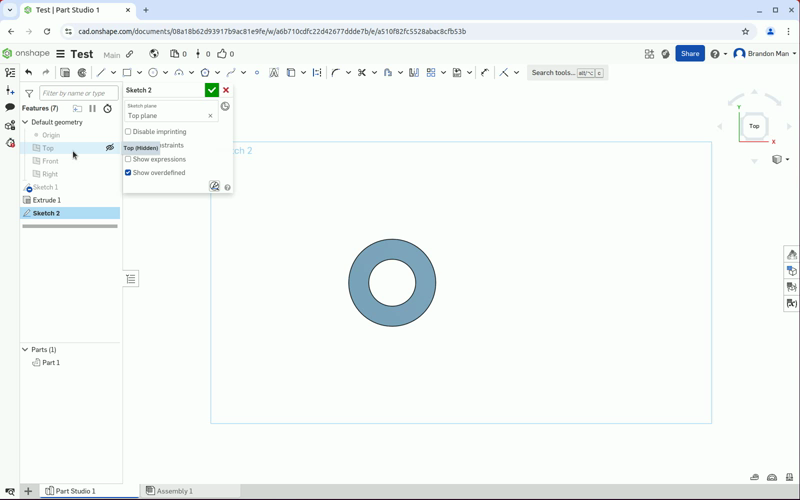
mouse_move(73, 352)
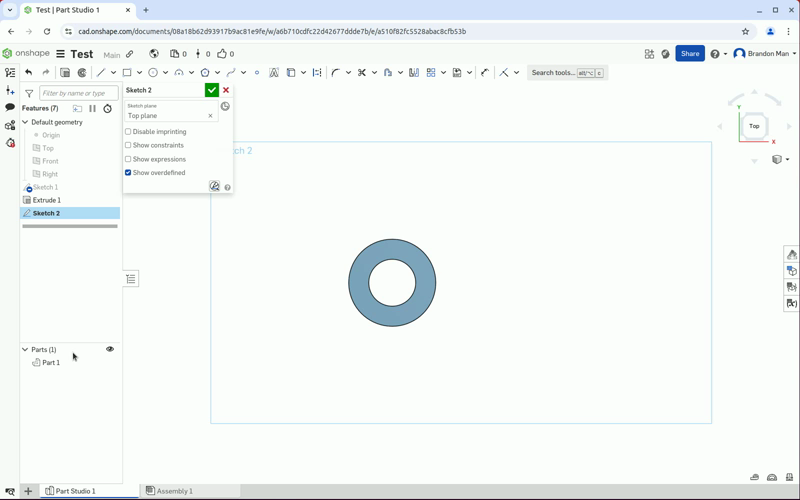
key(y)
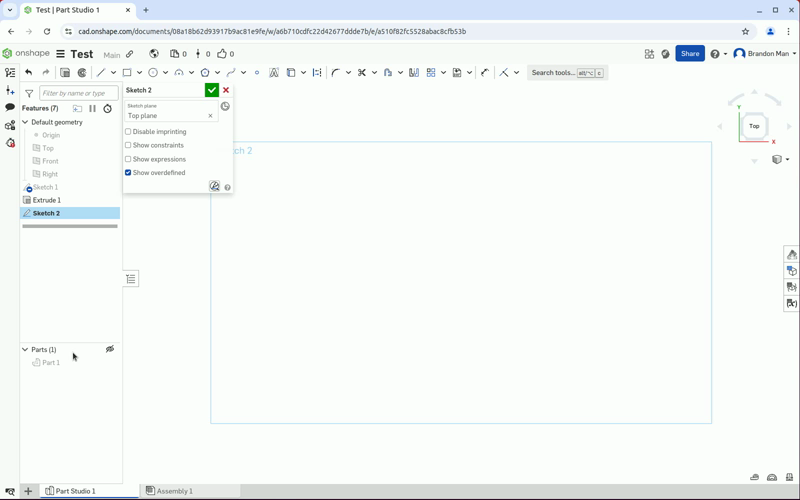
key(l)
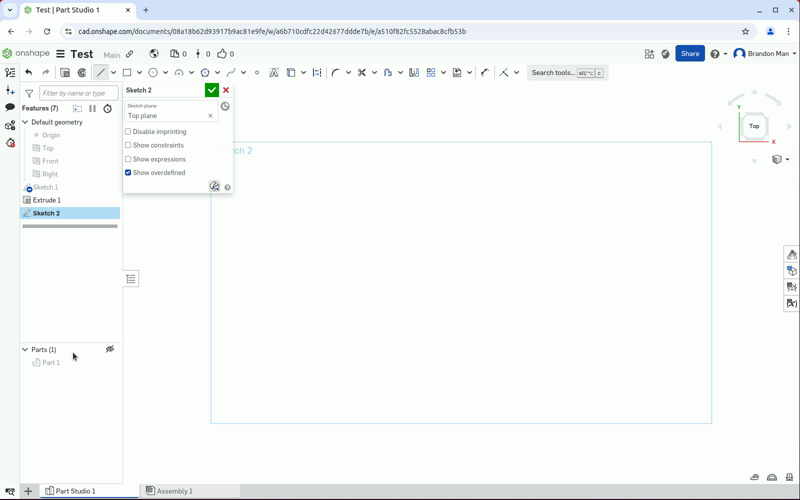
key_down(shift)
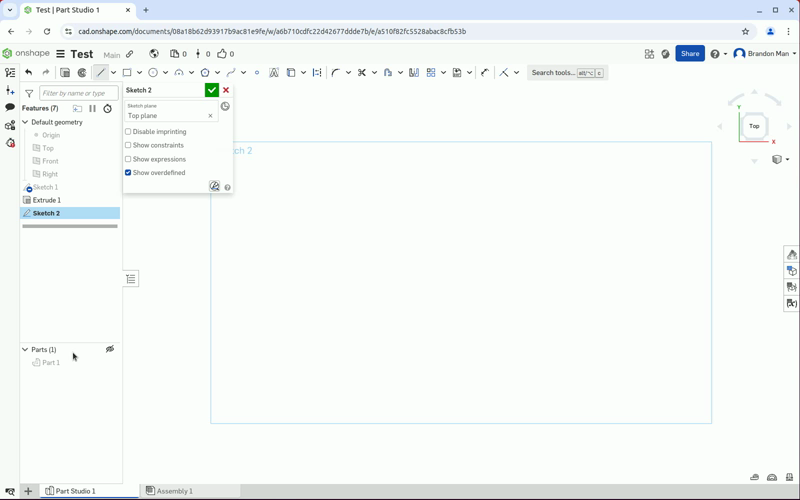
mouse_move(391, 326)
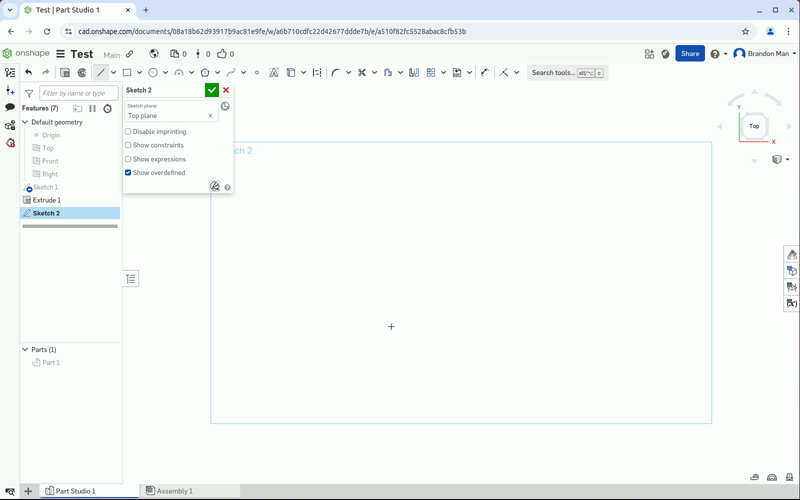
click(391, 326)
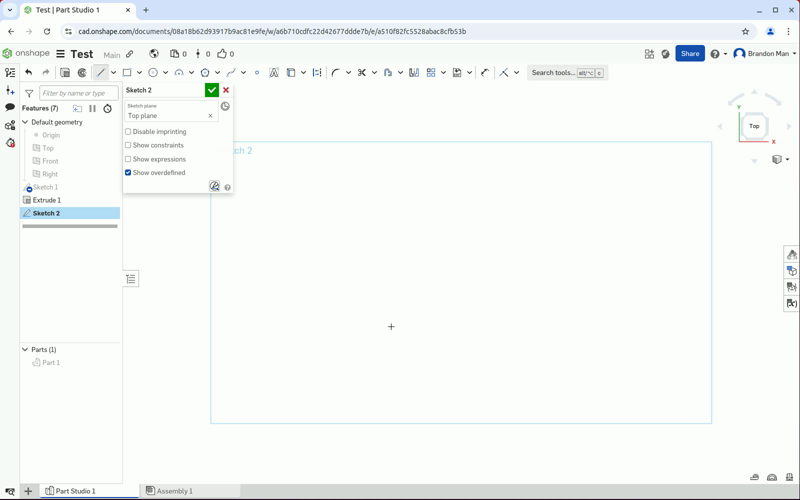
key_up(shift)
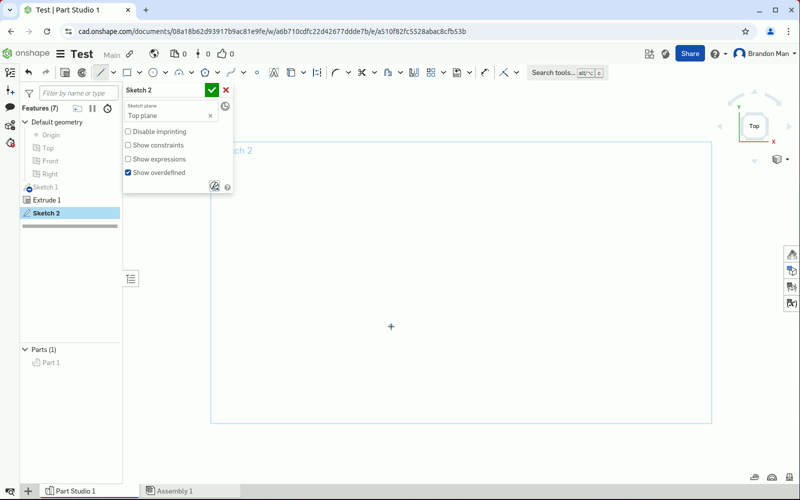
key_down(shift)
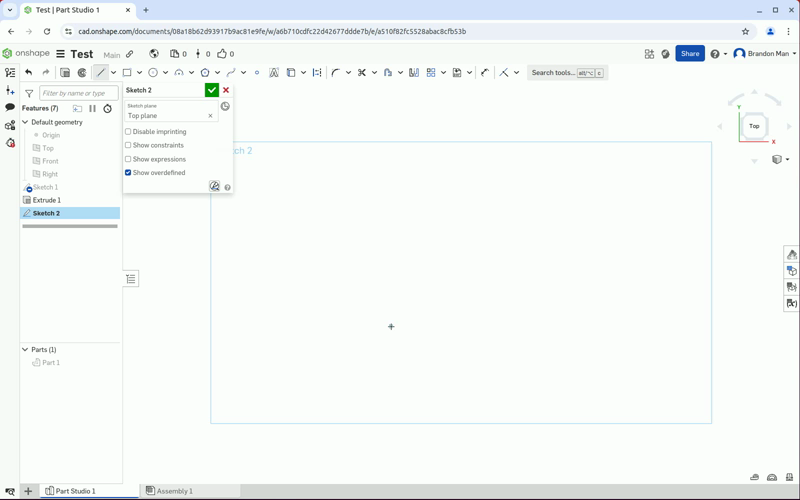
mouse_move(529, 324)
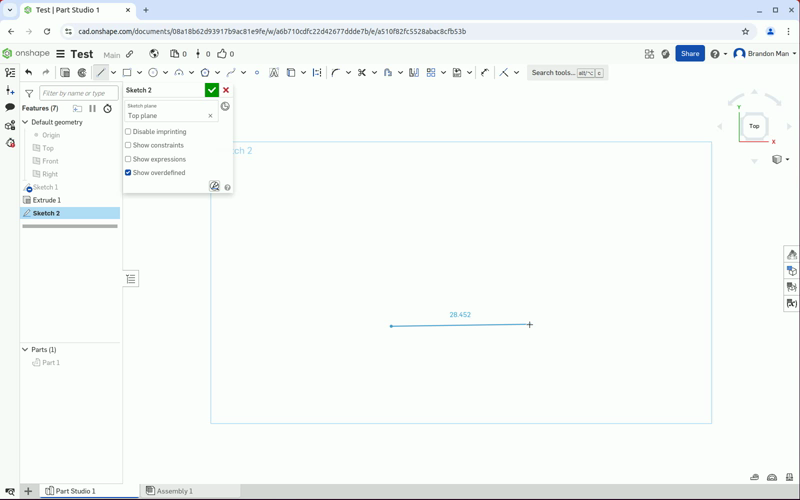
click(529, 324)
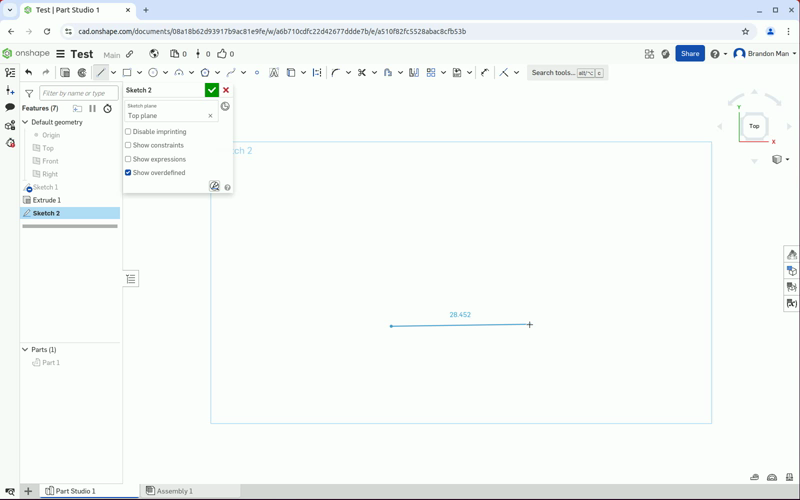
key_up(shift)
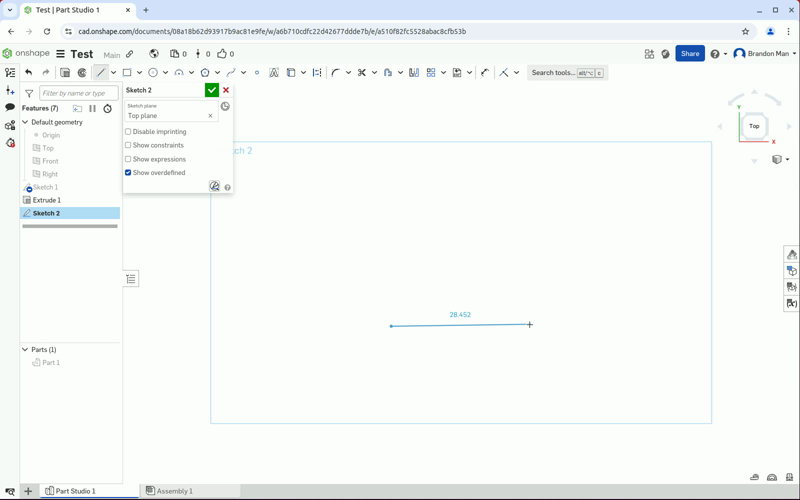
key(esc)
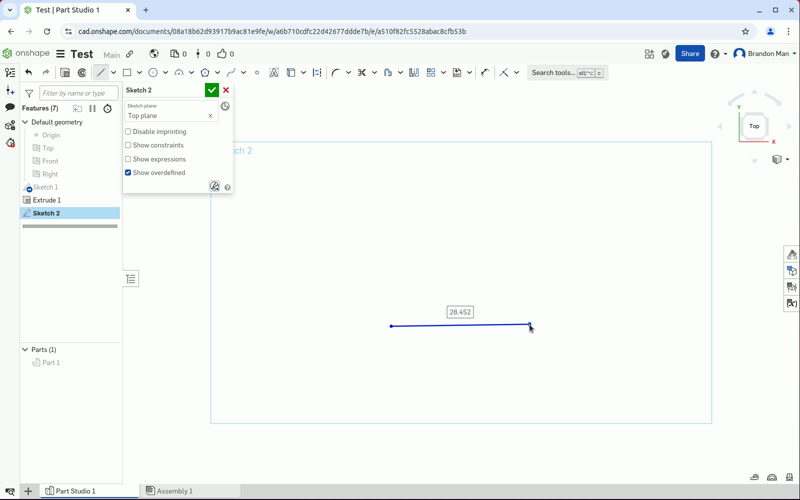
key(a)
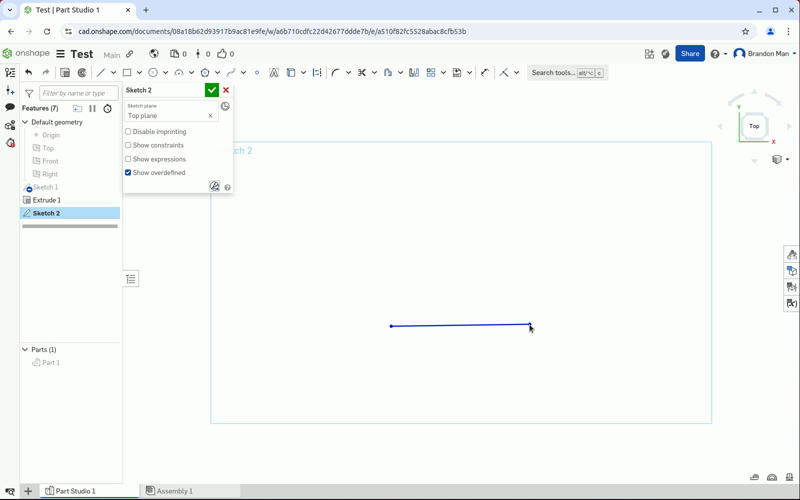
mouse_move(529, 324)
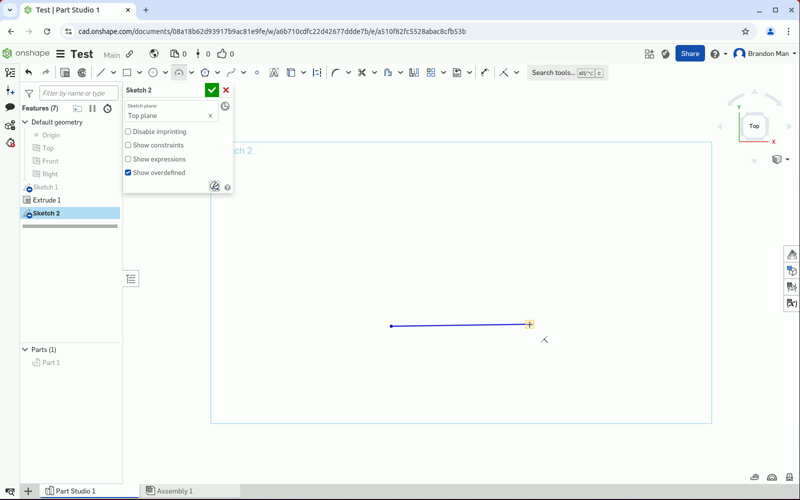
click(529, 324)
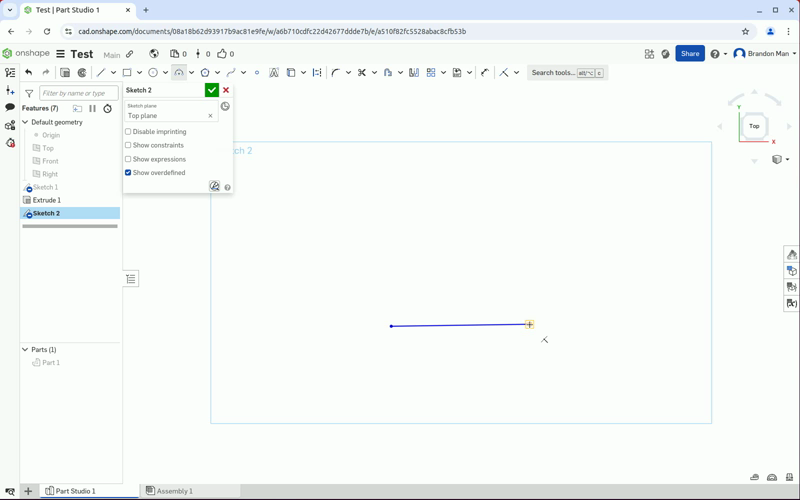
key_down(shift)
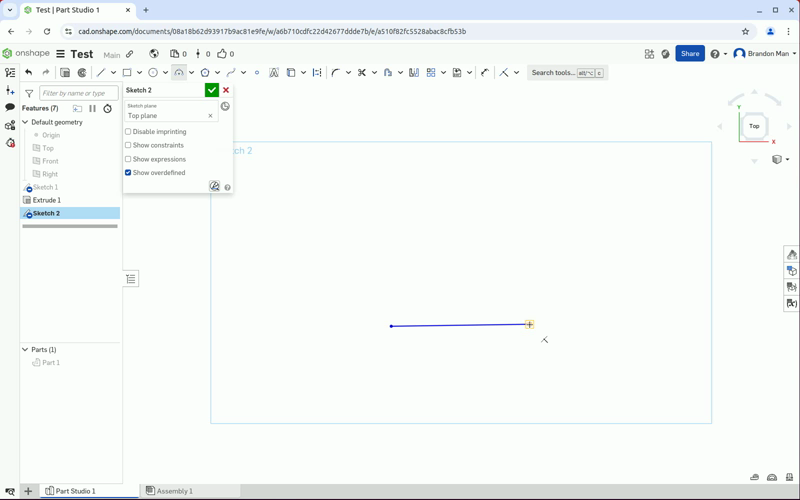
mouse_move(529, 241)
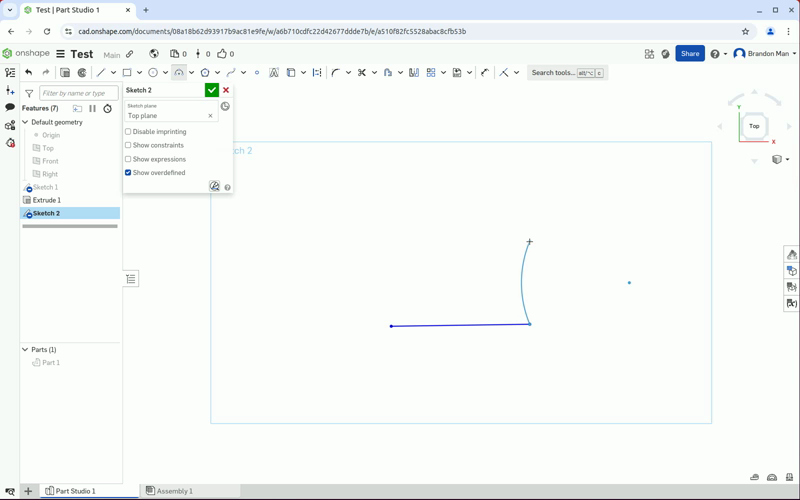
click(529, 241)
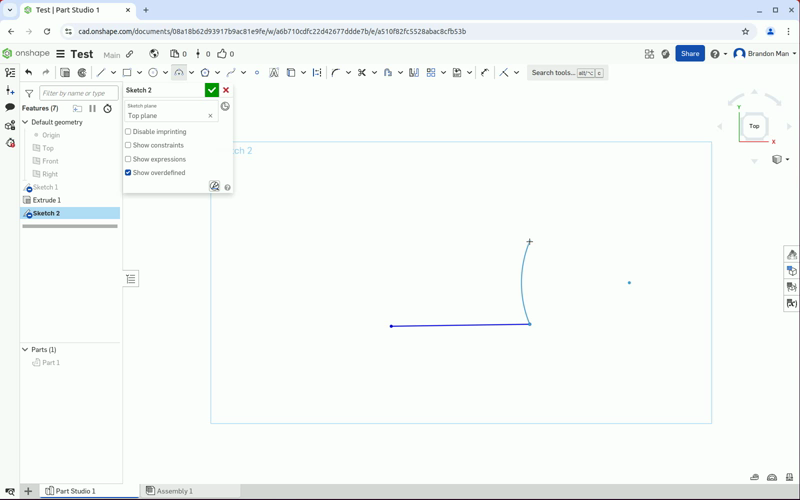
mouse_move(570, 282)
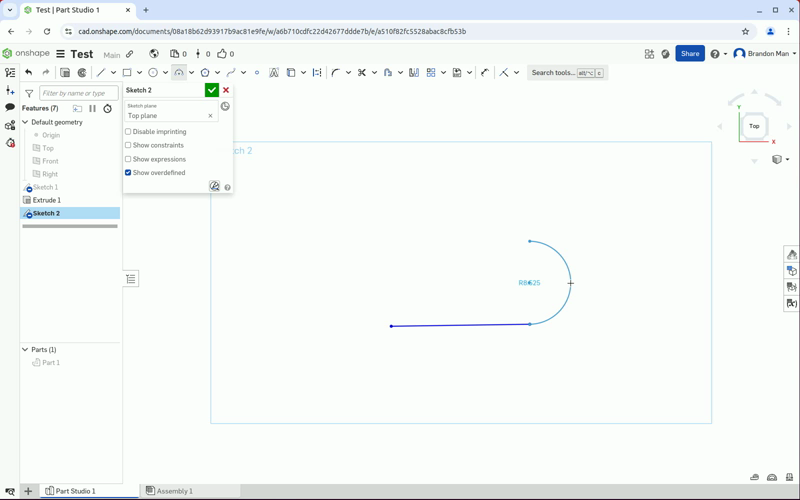
click(570, 282)
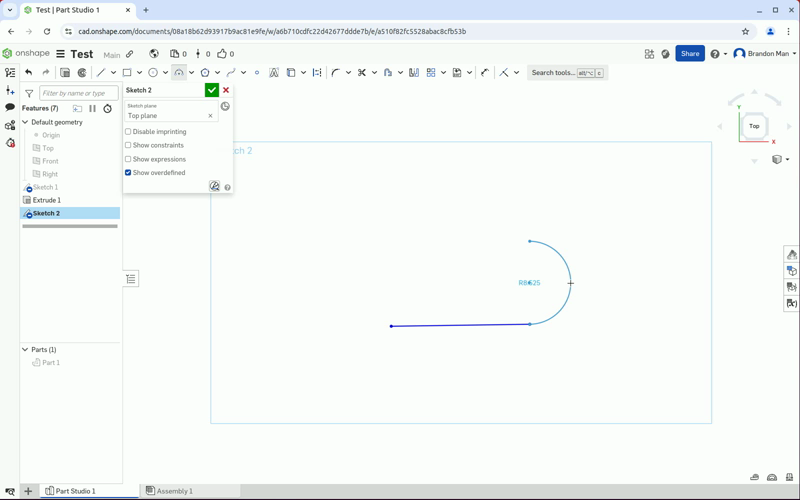
key_up(shift)
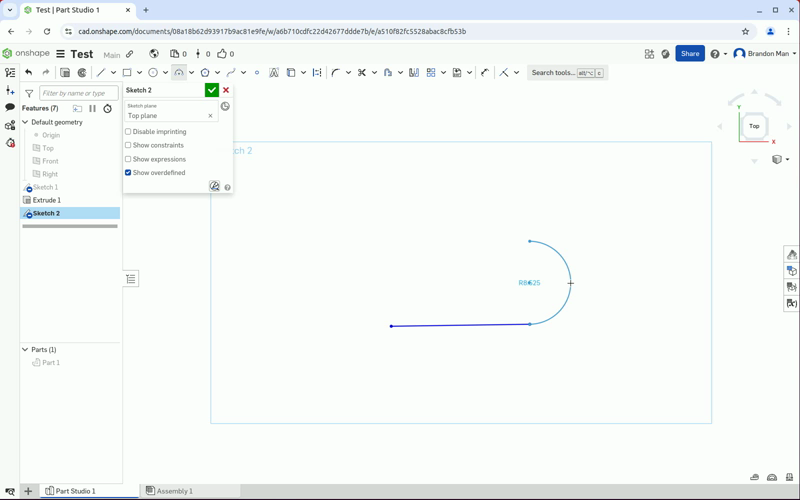
key(esc)
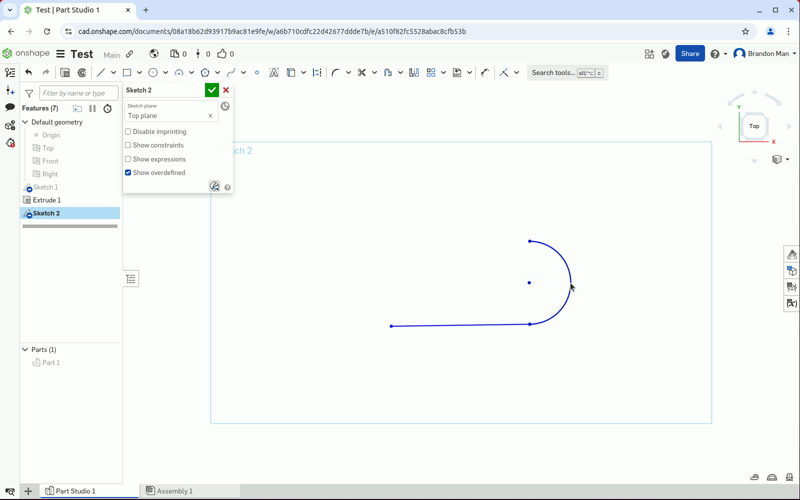
key(l)
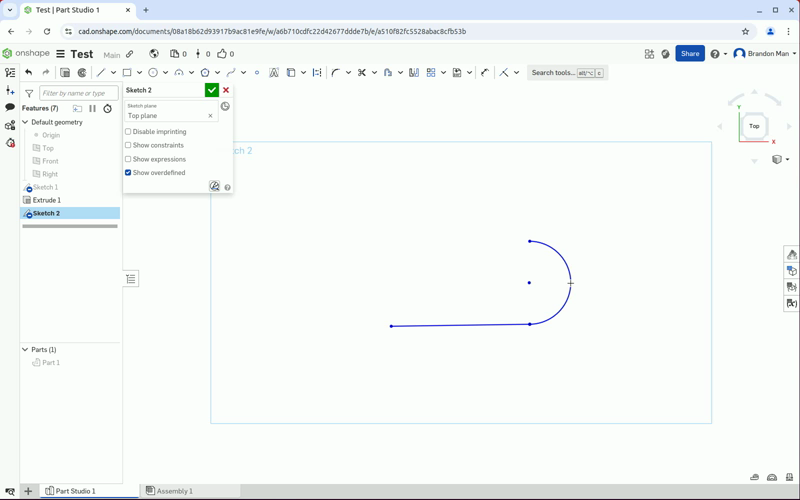
mouse_move(529, 241)
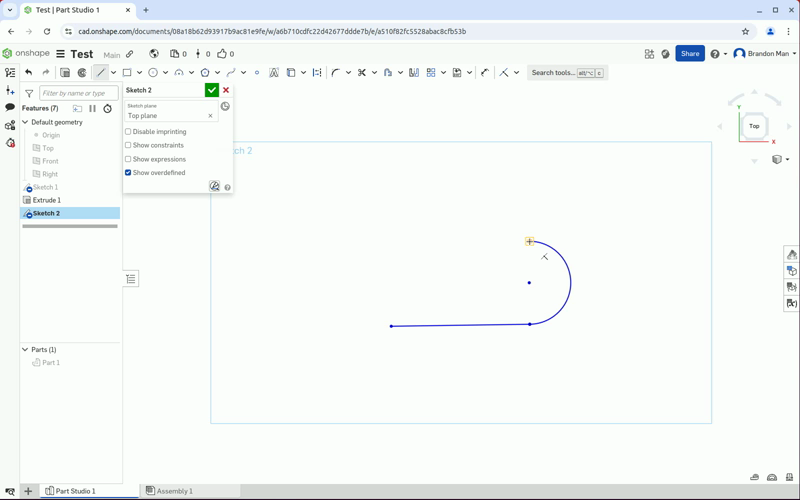
click(529, 241)
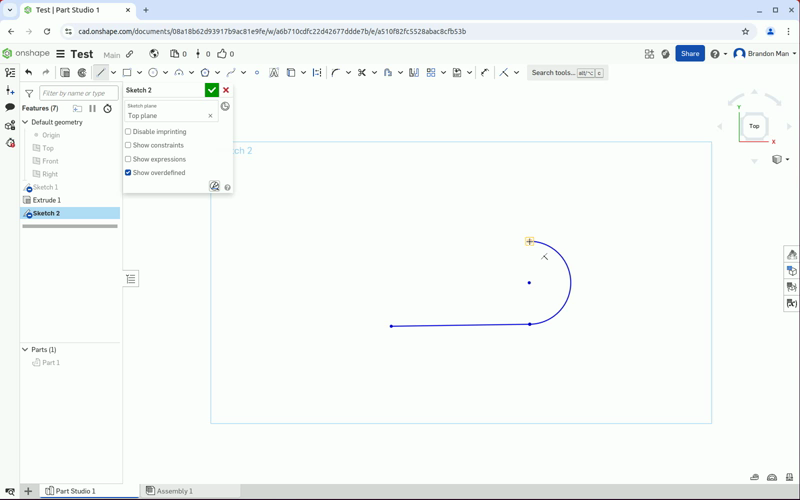
key_down(shift)
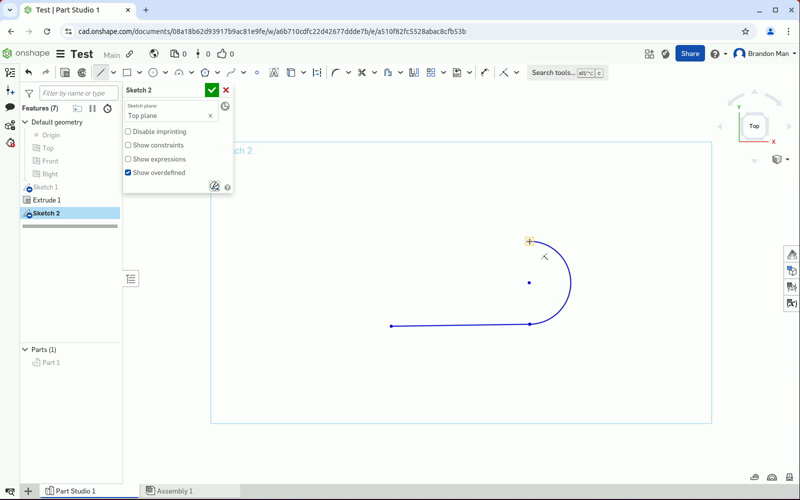
mouse_move(391, 241)
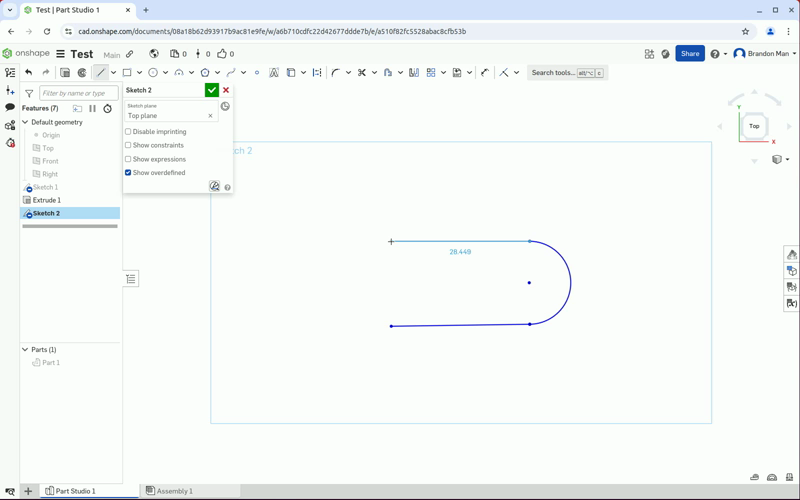
click(391, 241)
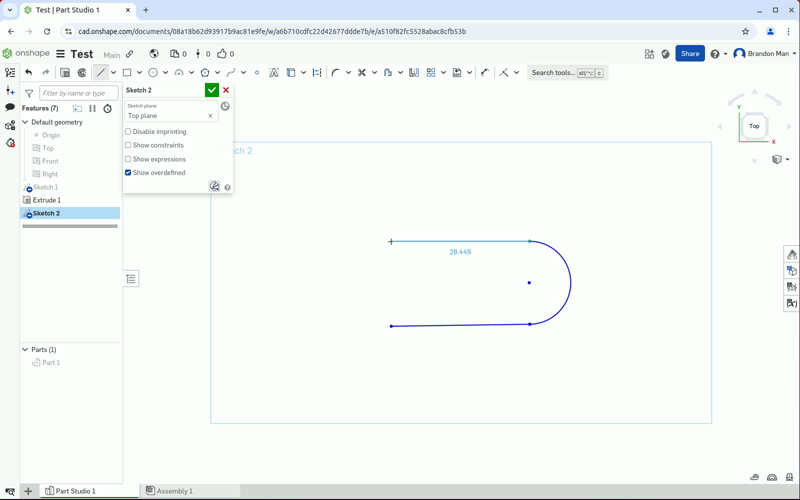
key_up(shift)
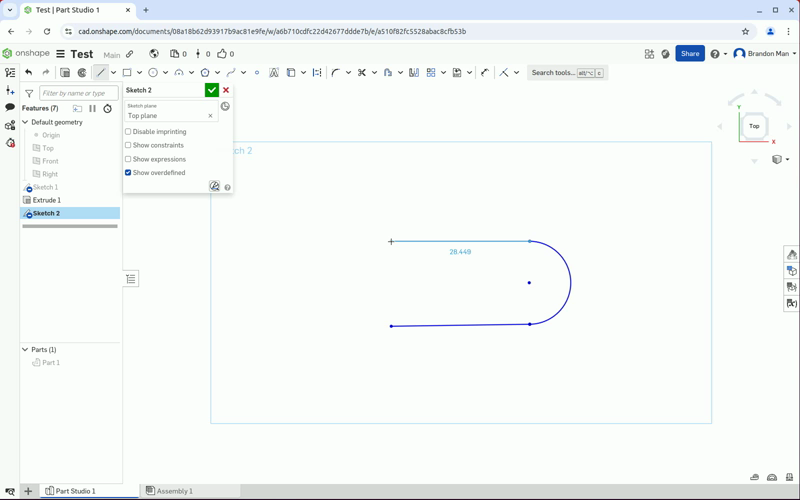
key(esc)
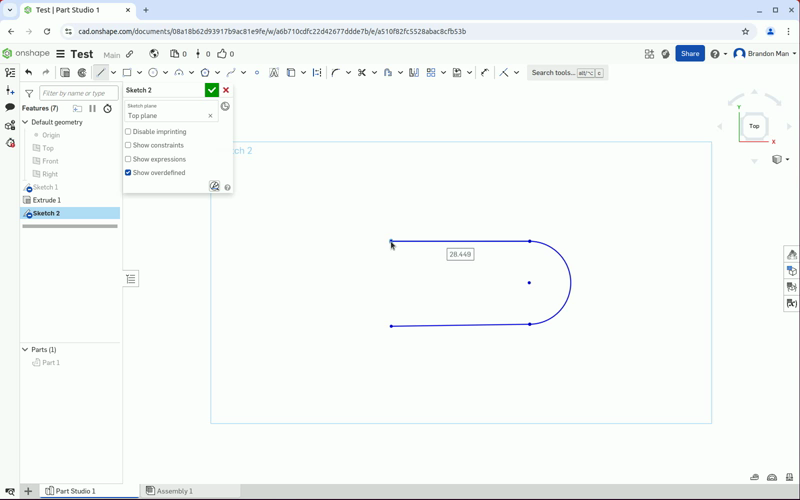
key(a)
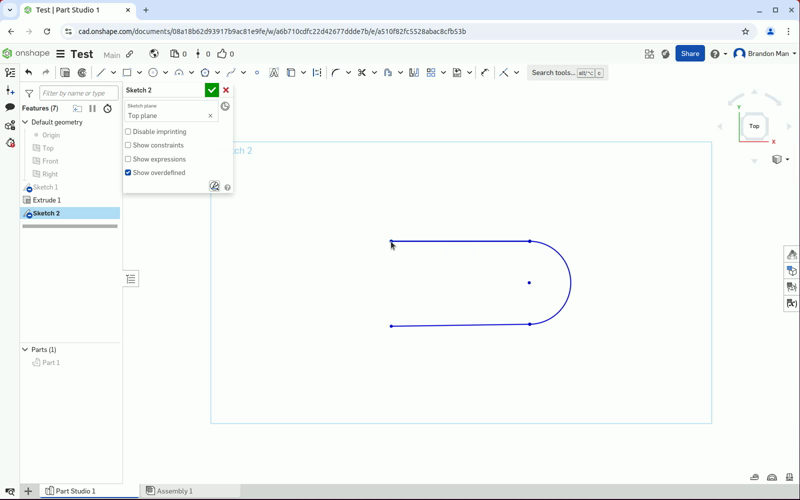
mouse_move(391, 241)
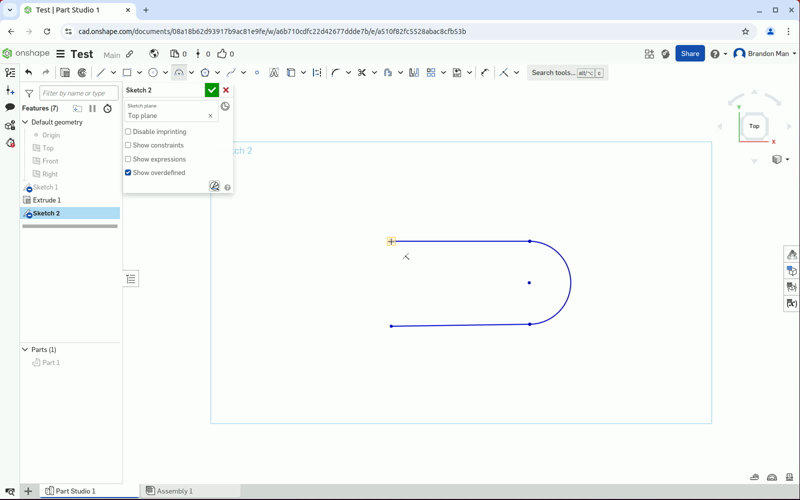
click(391, 241)
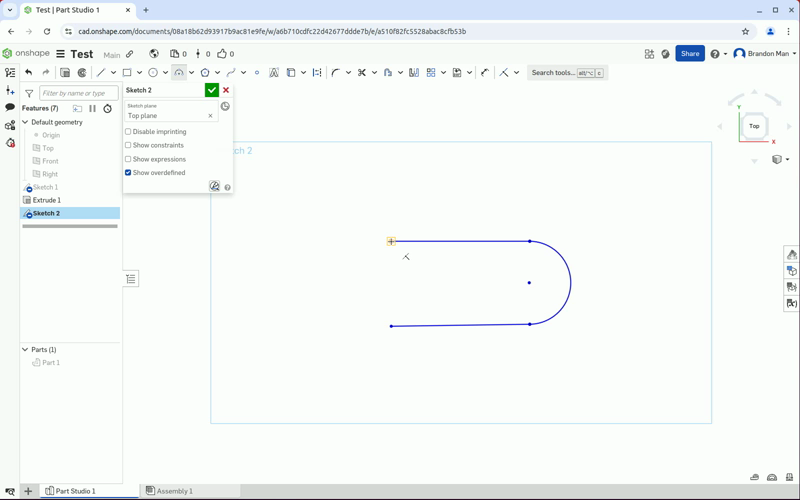
mouse_move(391, 326)
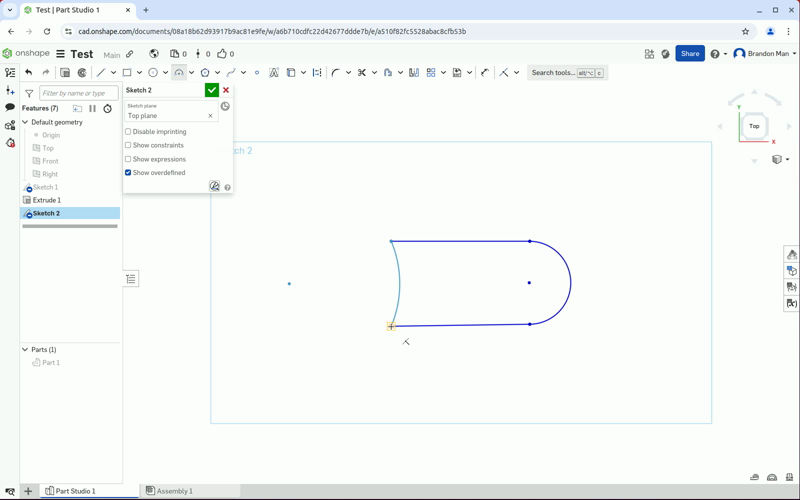
click(391, 326)
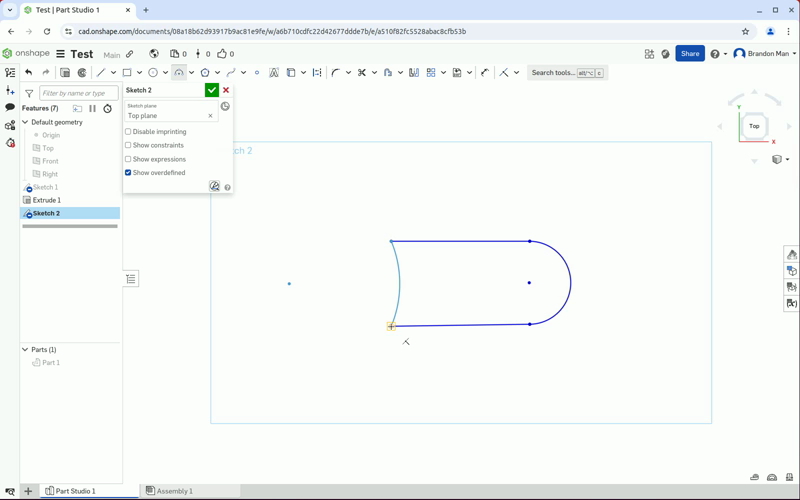
key_down(shift)
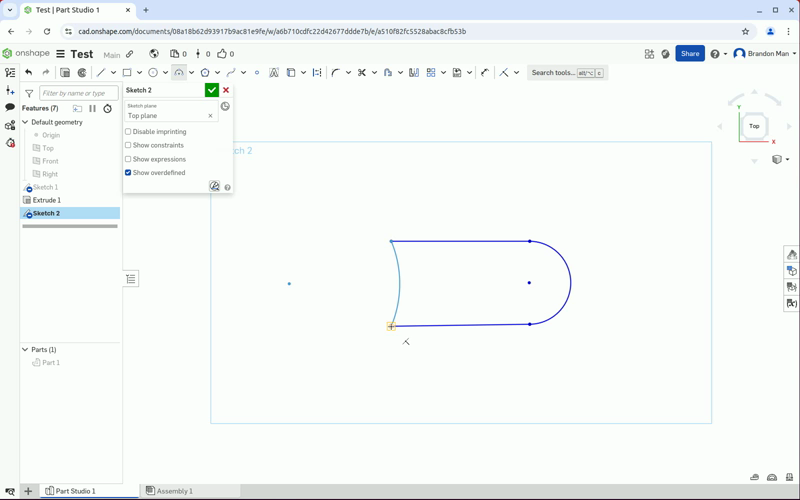
mouse_move(433, 283)
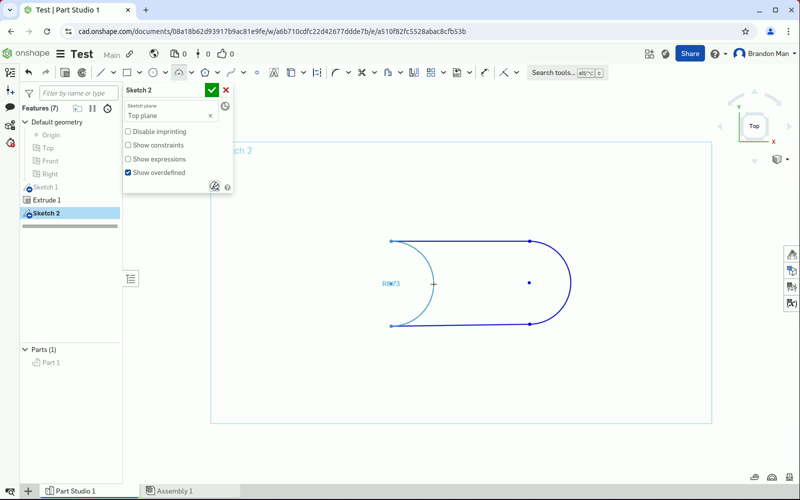
click(433, 283)
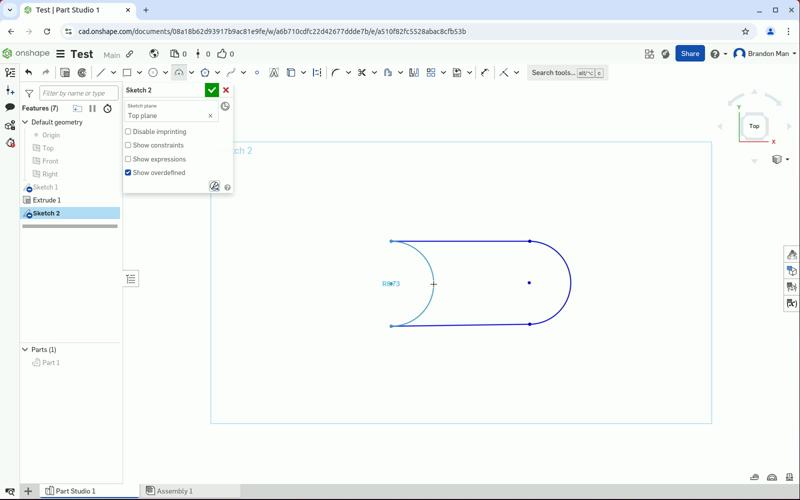
key_up(shift)
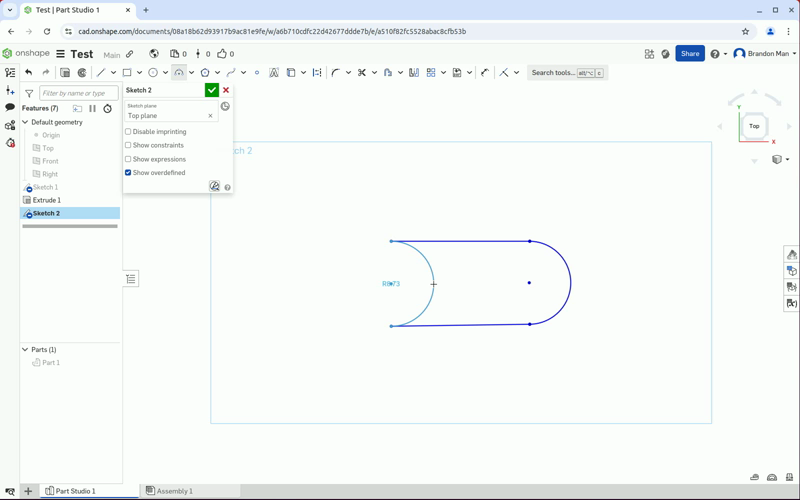
key(esc)
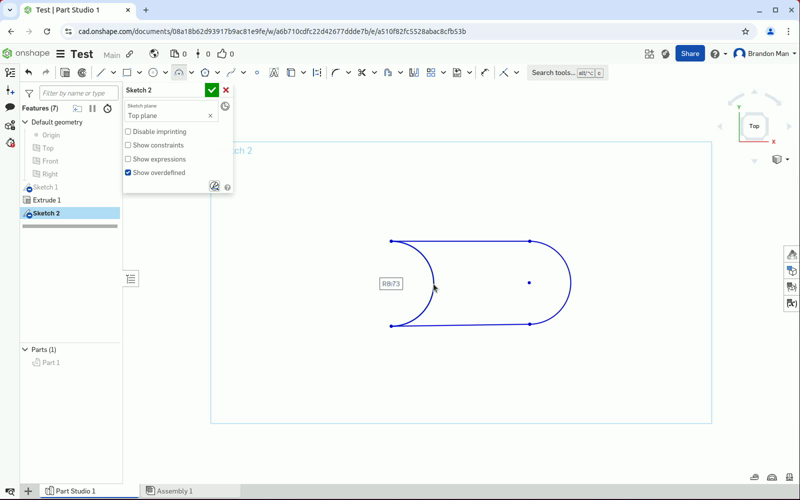
key(c)
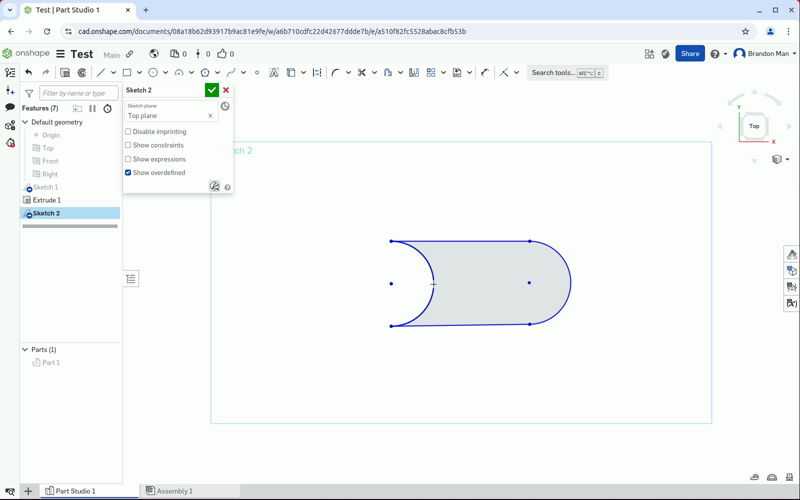
key_down(shift)
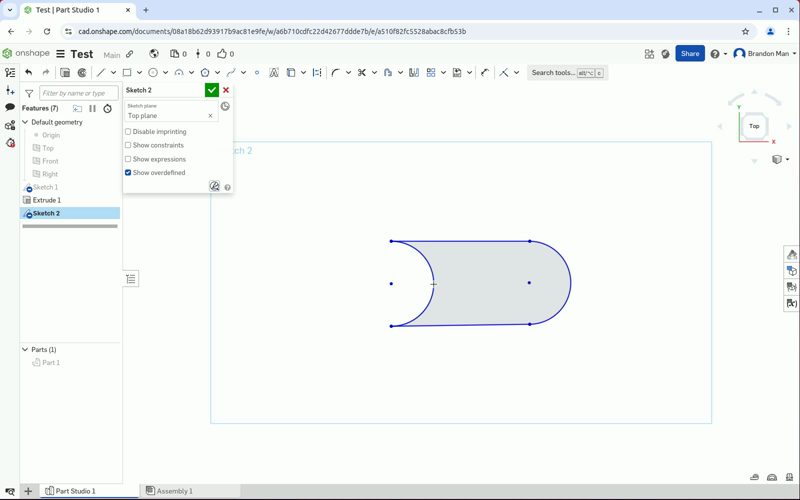
mouse_move(529, 282)
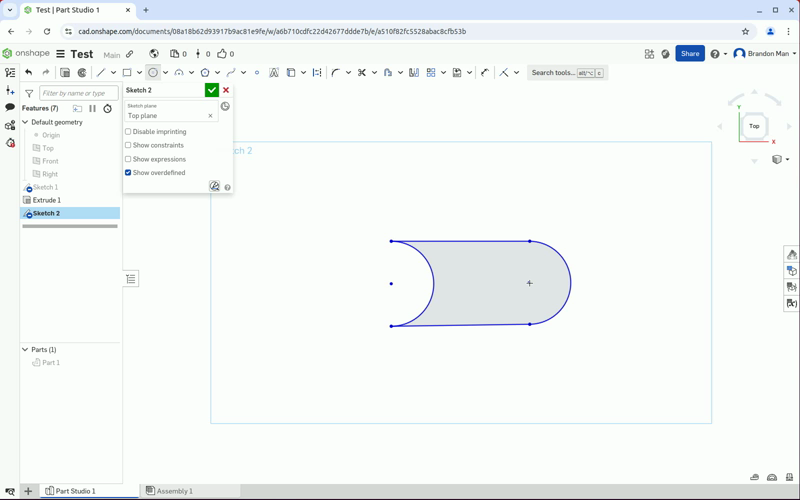
scroll(6)
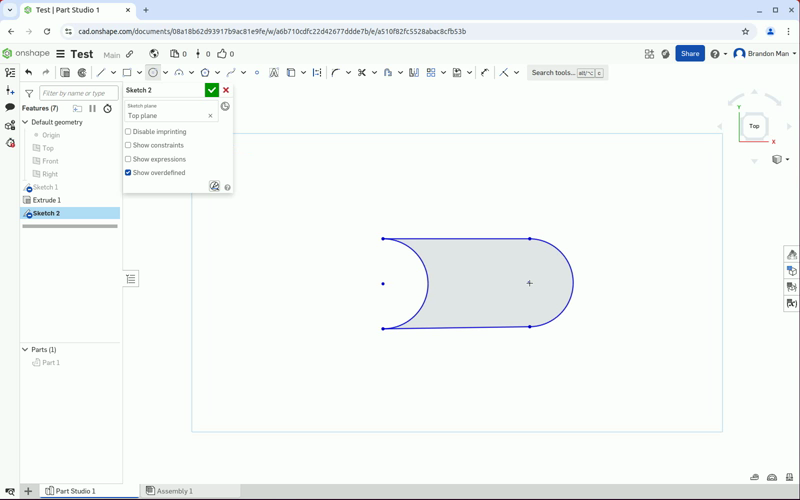
scroll(6)
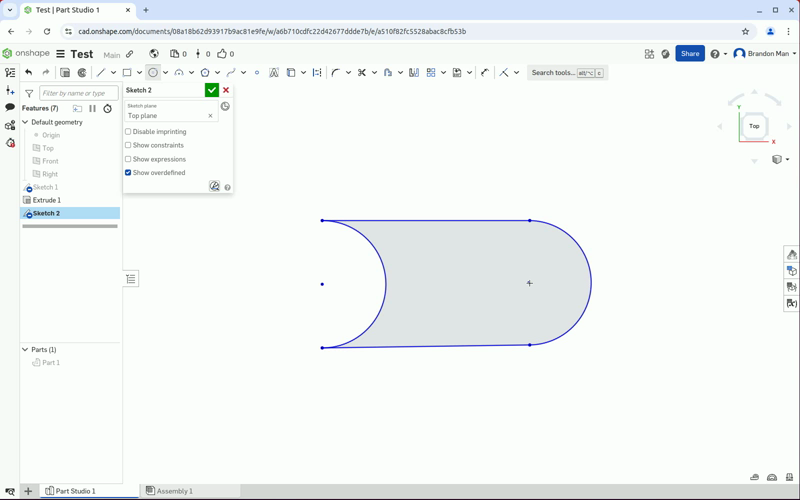
scroll(6)
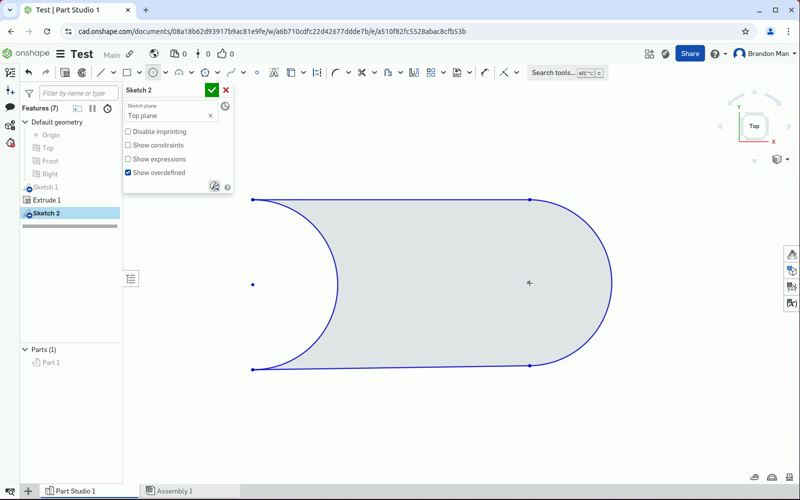
scroll(6)
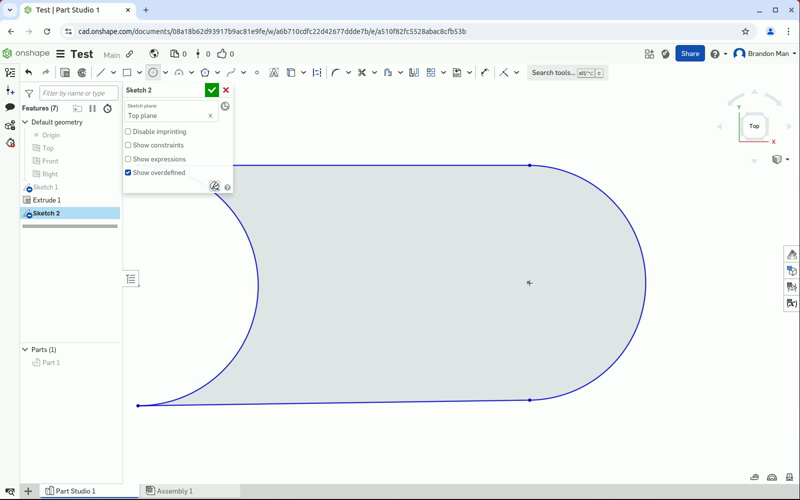
scroll(6)
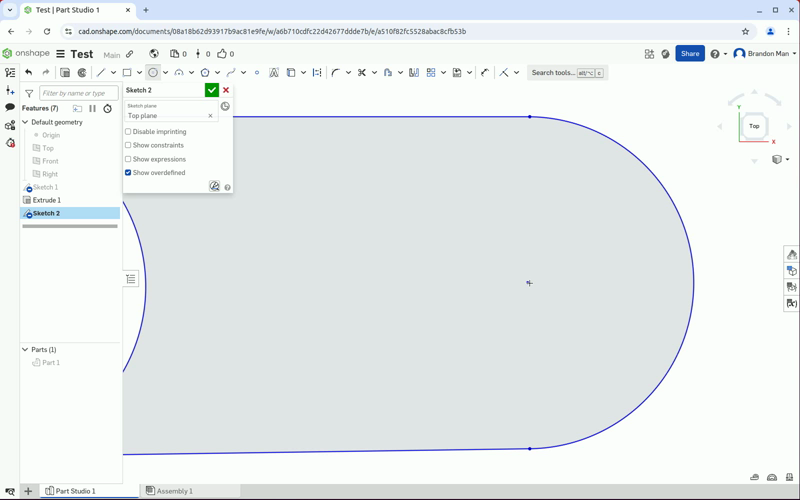
scroll(6)
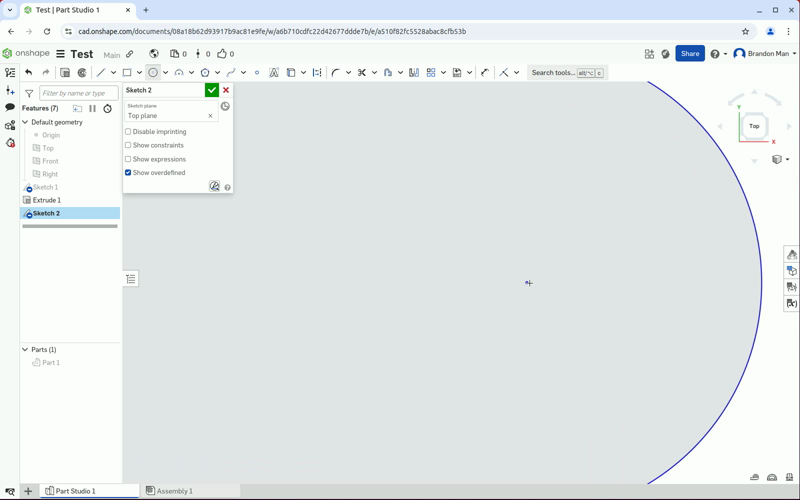
scroll(6)
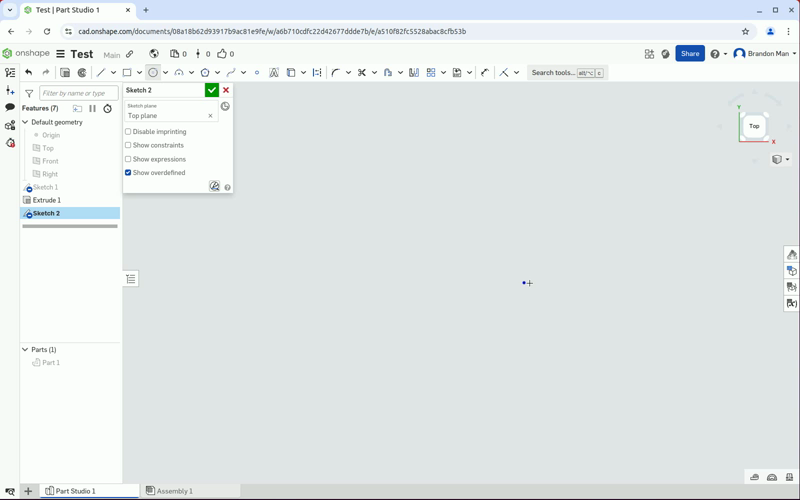
click(529, 282)
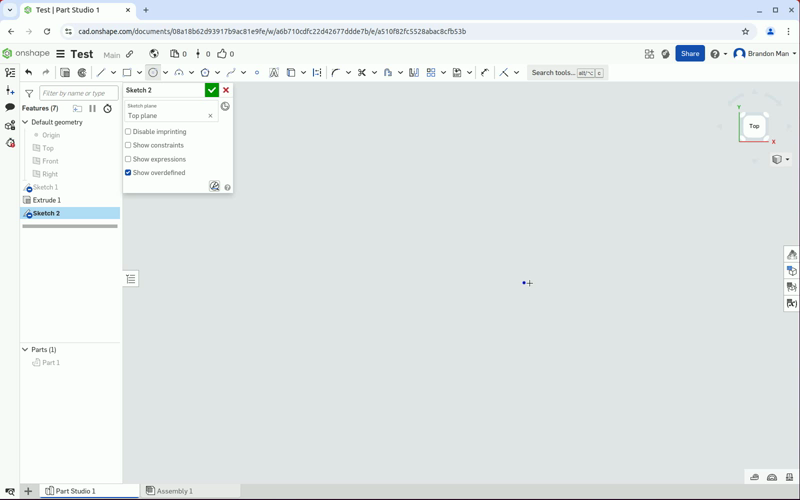
scroll(-6)
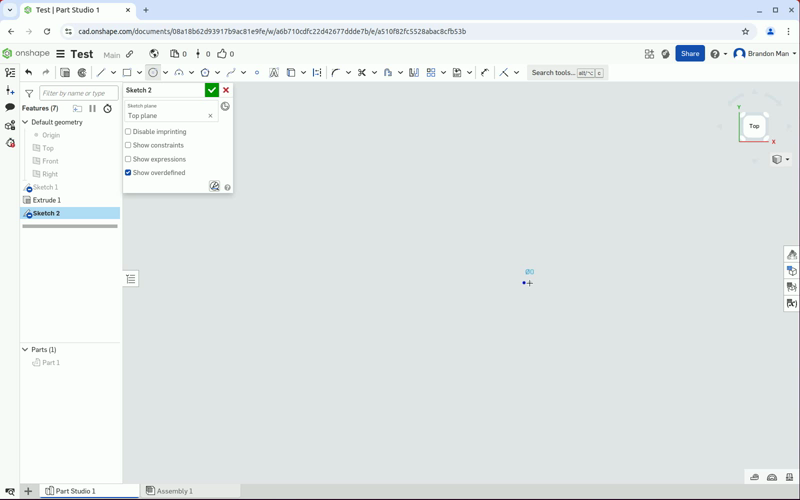
scroll(-6)
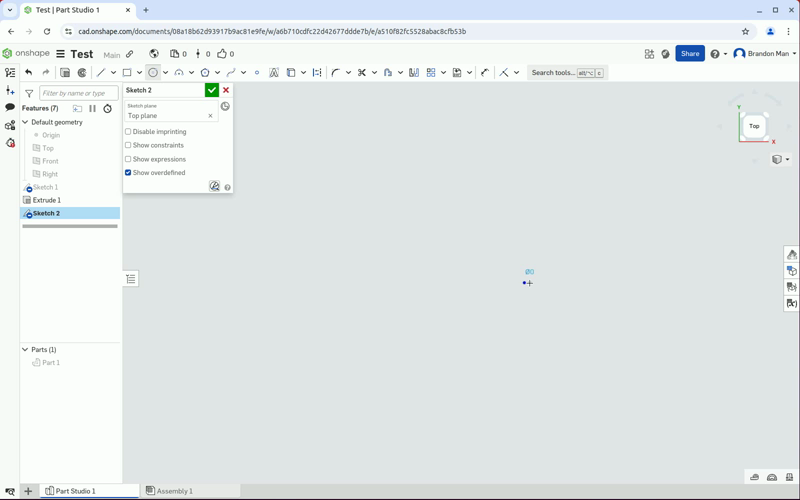
scroll(-6)
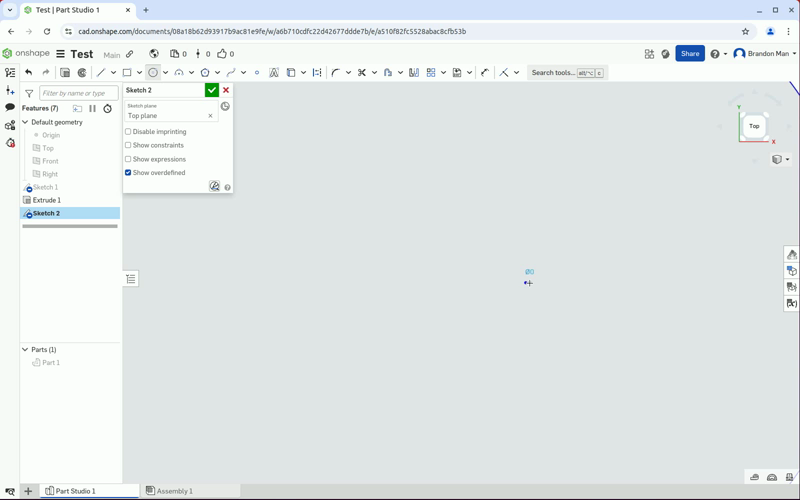
scroll(-6)
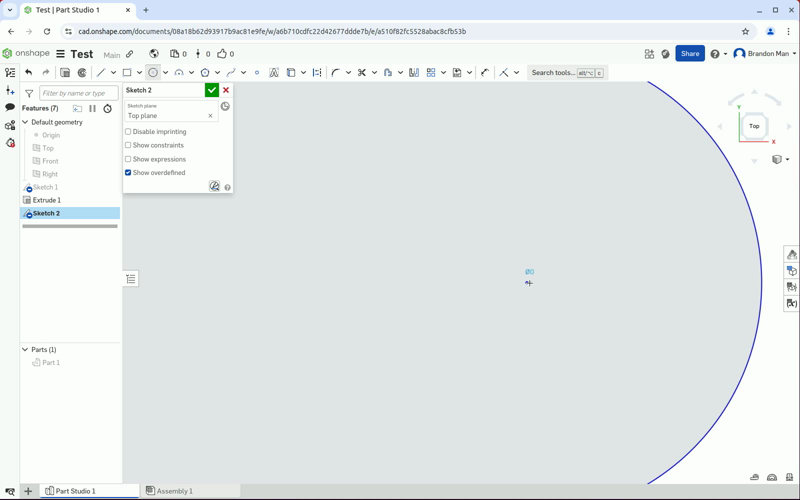
scroll(-6)
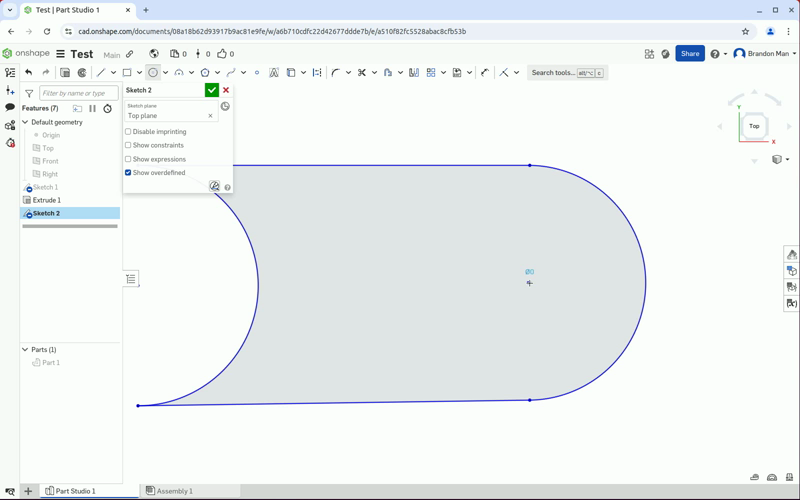
scroll(-6)
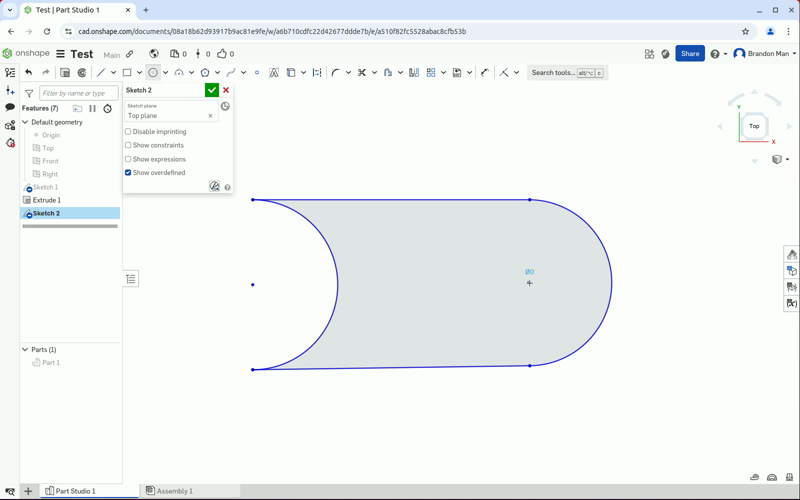
scroll(-6)
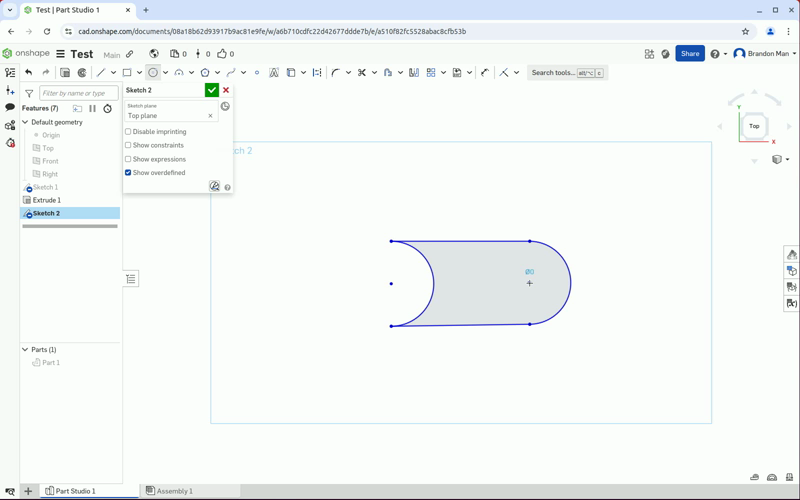
key_up(shift)
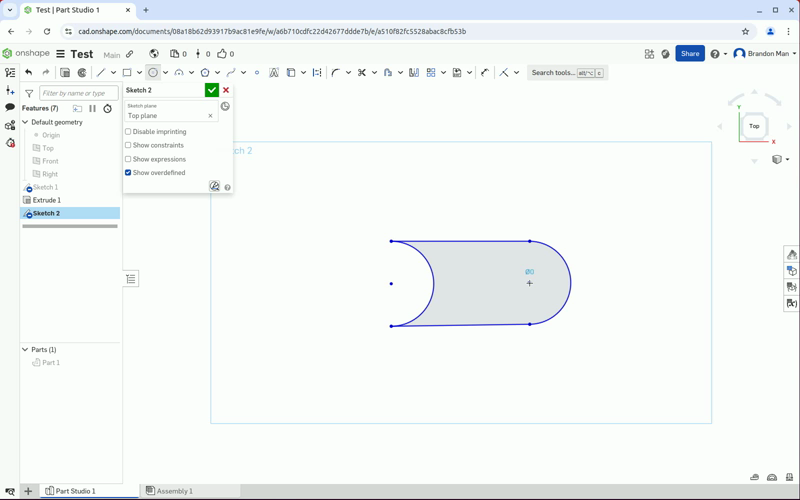
mouse_move(554, 282)
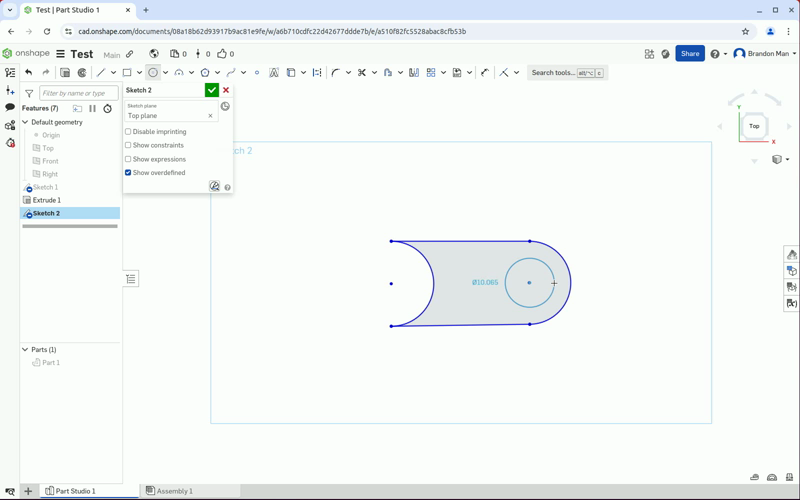
click(554, 282)
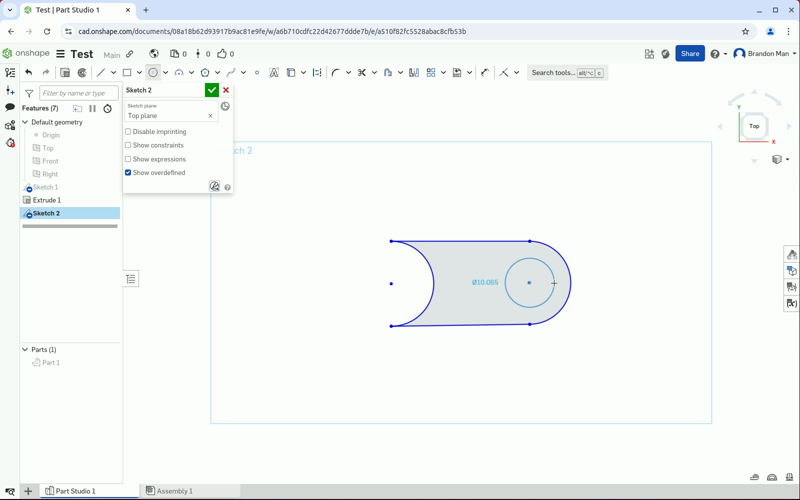
key(esc)
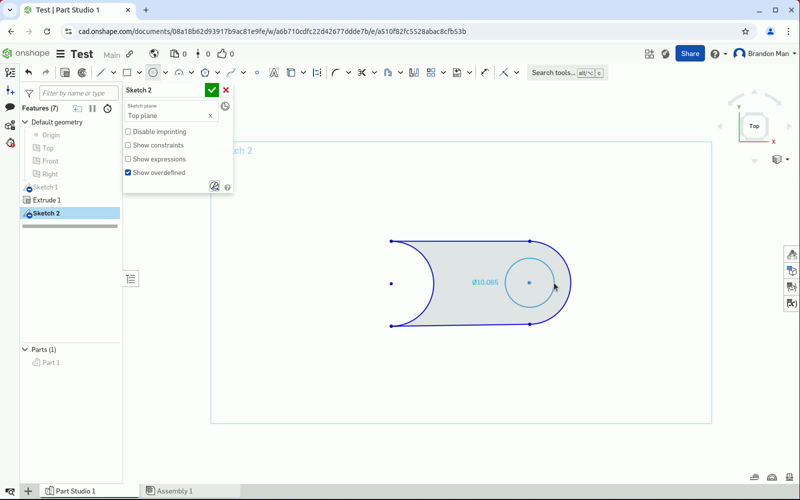
mouse_move(525, 317)
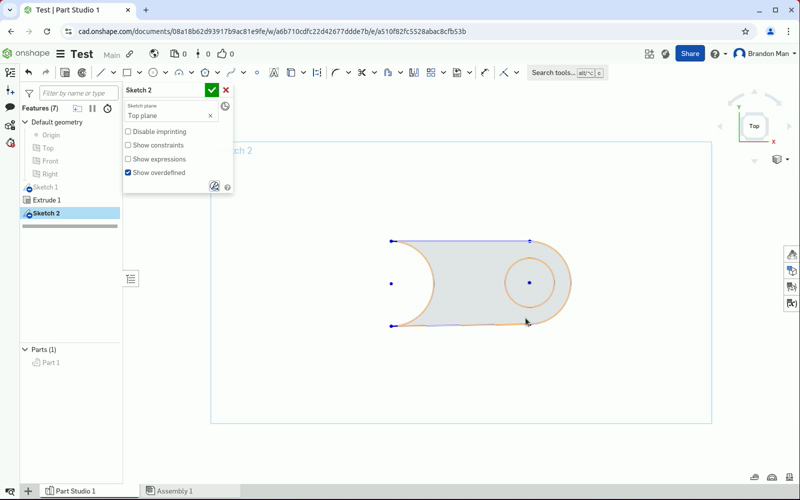
click(525, 317)
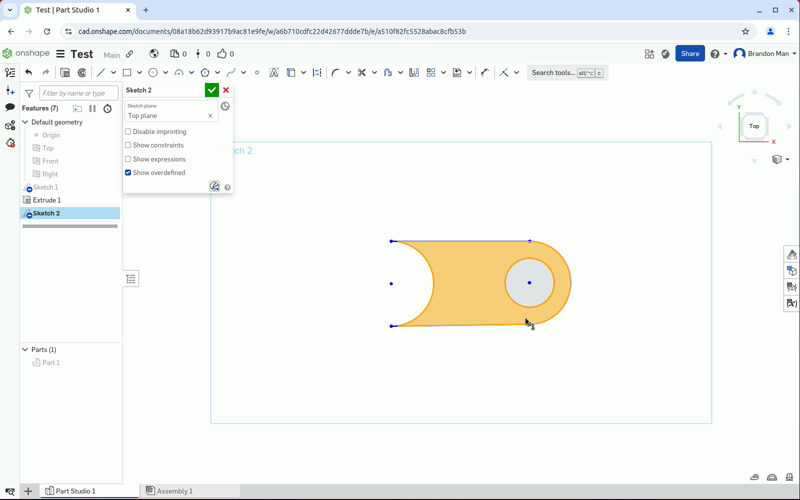
mouse_move(73, 352)
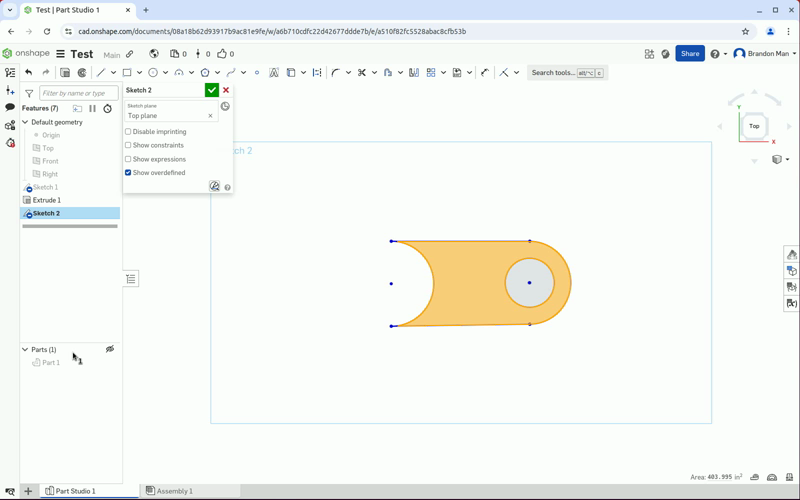
key(shift+y)
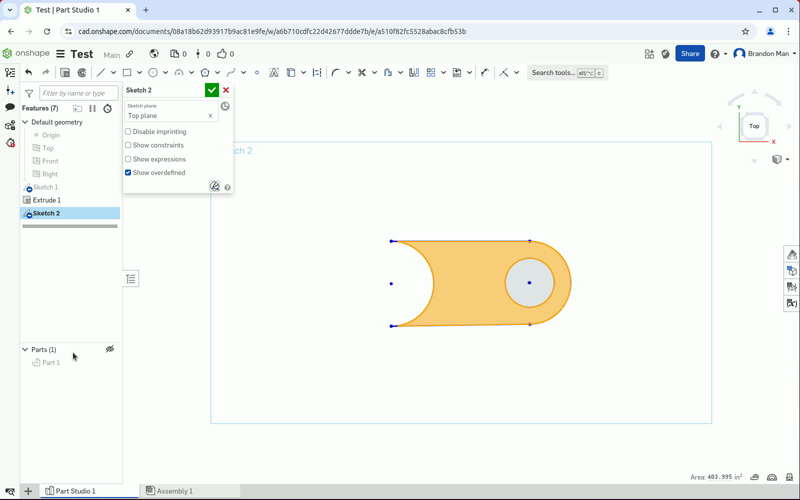
key(shift+e)
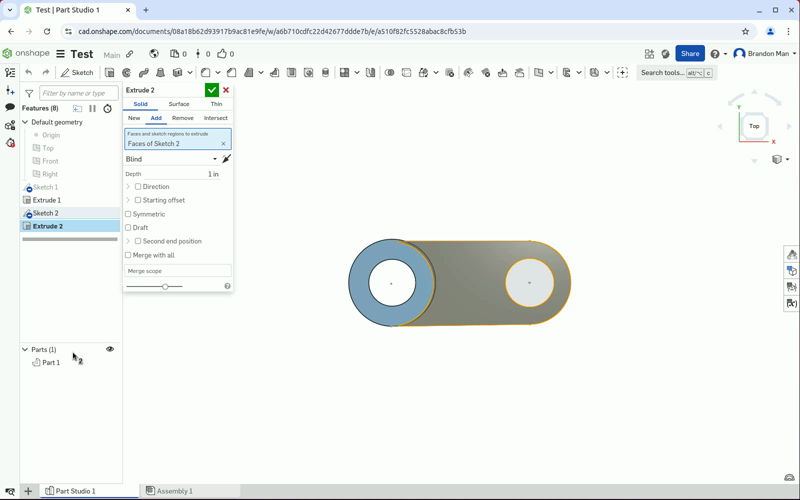
mouse_move(143, 106)
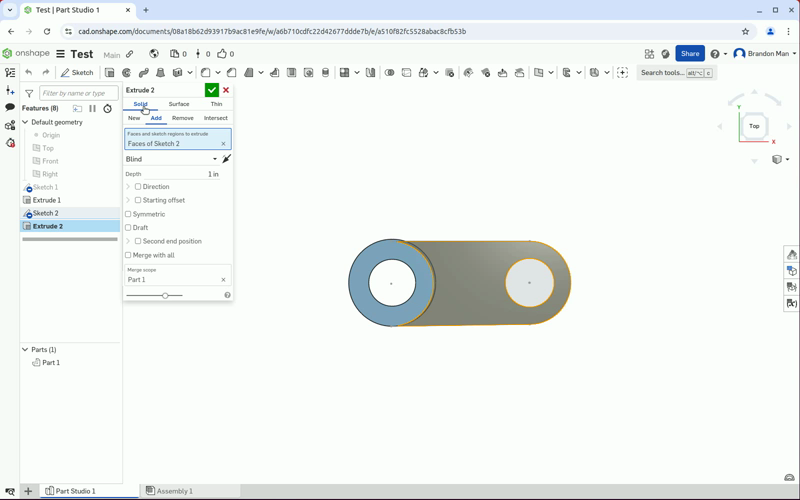
click(143, 106)
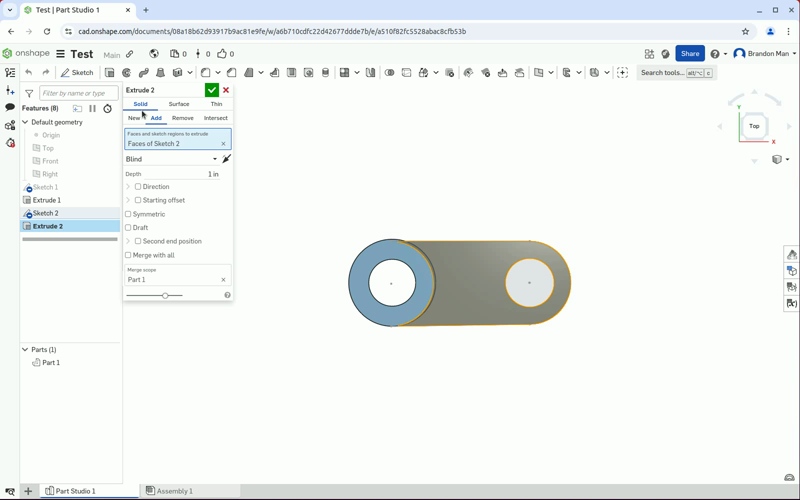
mouse_move(137, 120)
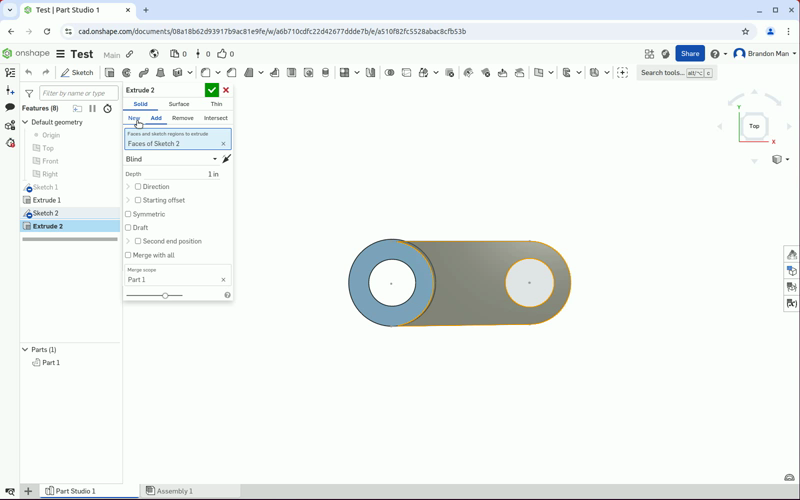
click(137, 120)
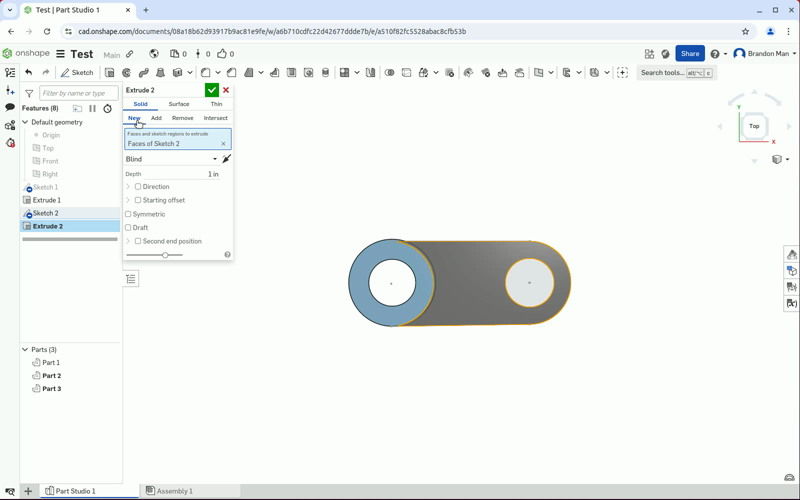
key(tab, 4)
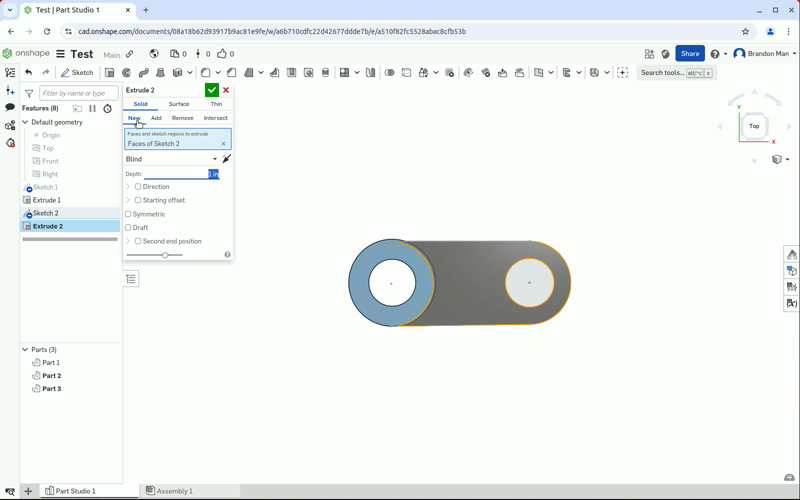
text(7.703)
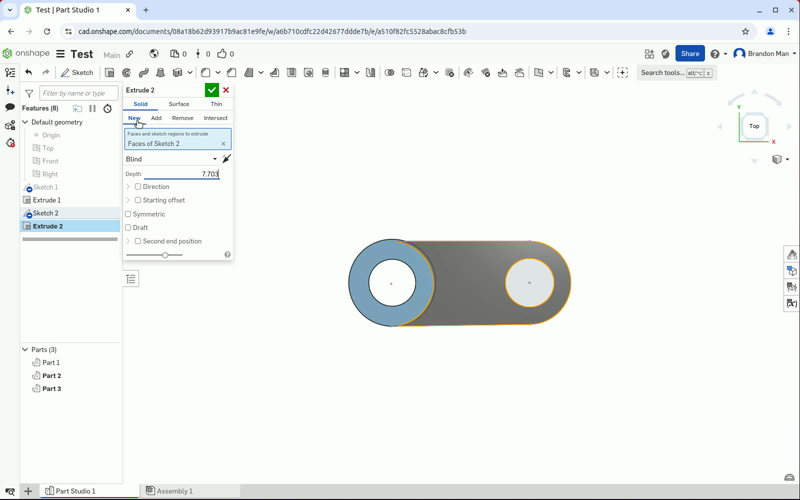
key(enter)
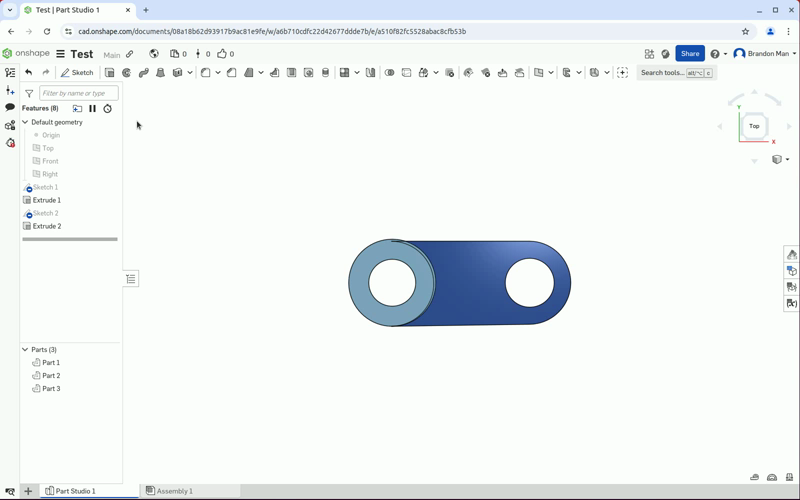
key(shift+h)
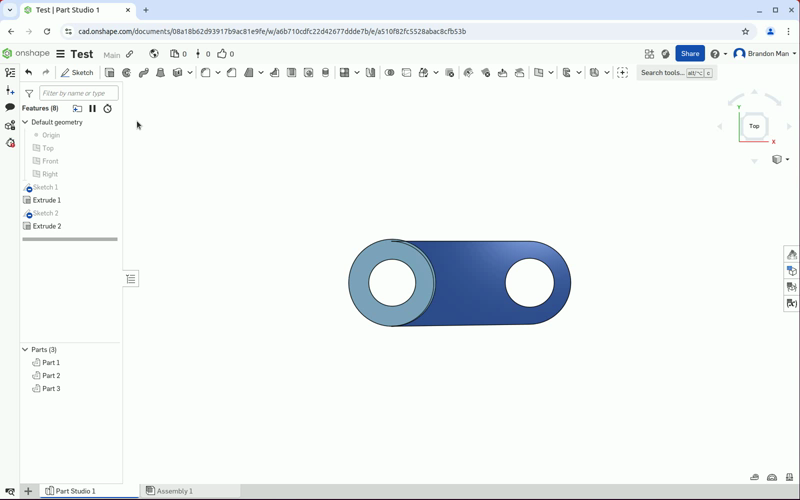
key(shift+h)
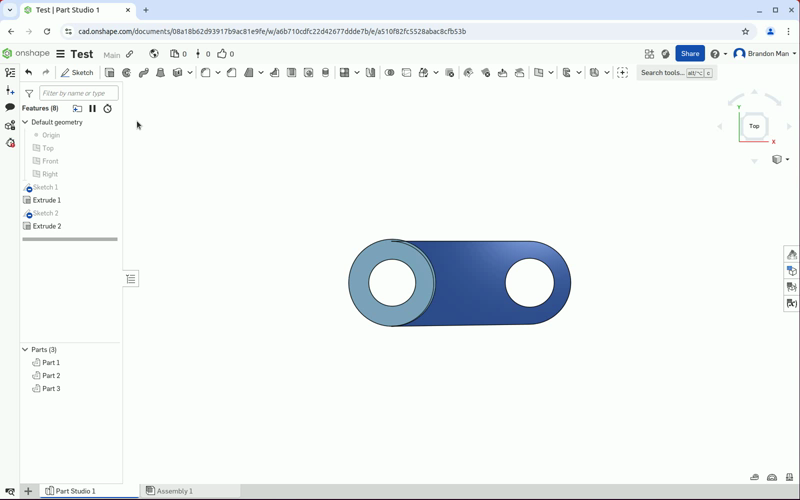
mouse_move(73, 189)
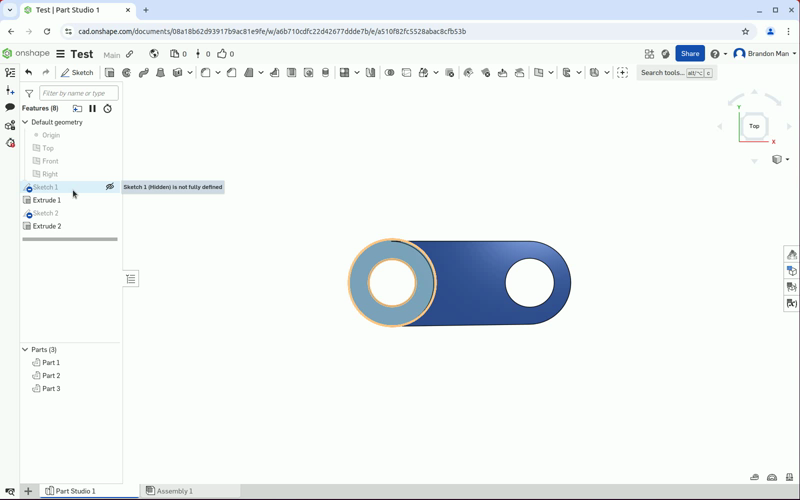
click(73, 189)
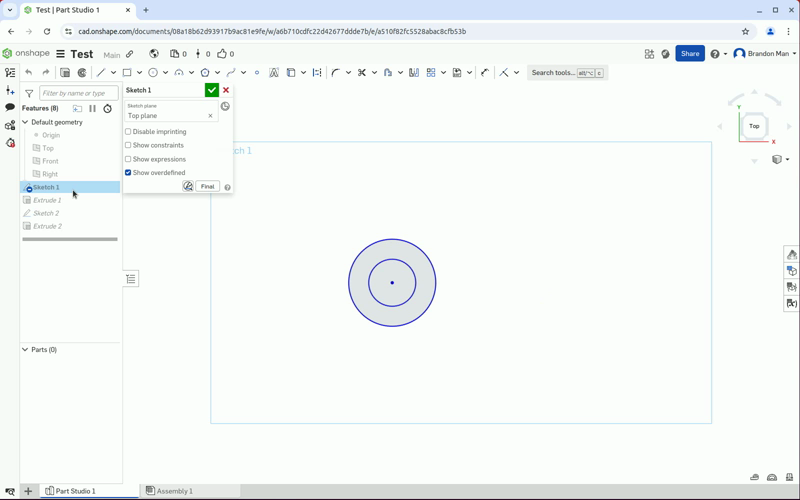
mouse_move(229, 92)
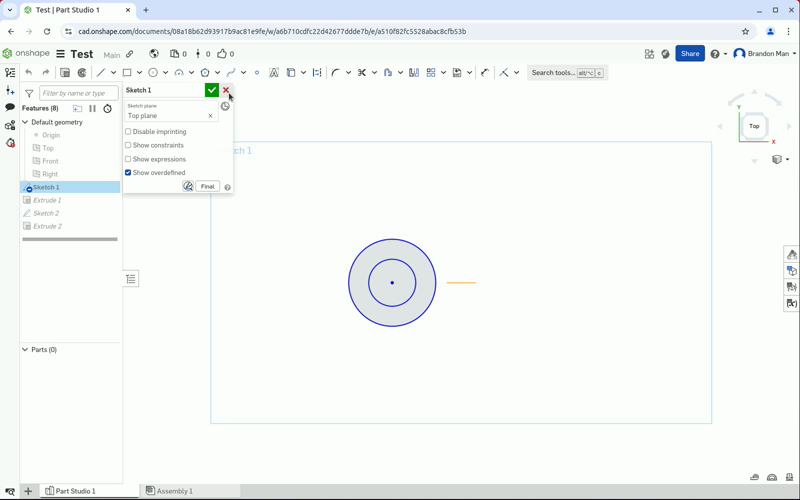
click(229, 92)
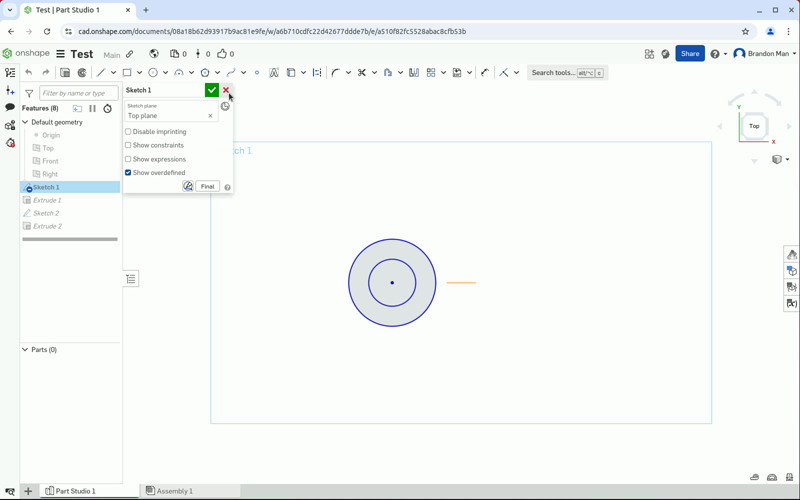
key(shift+s)
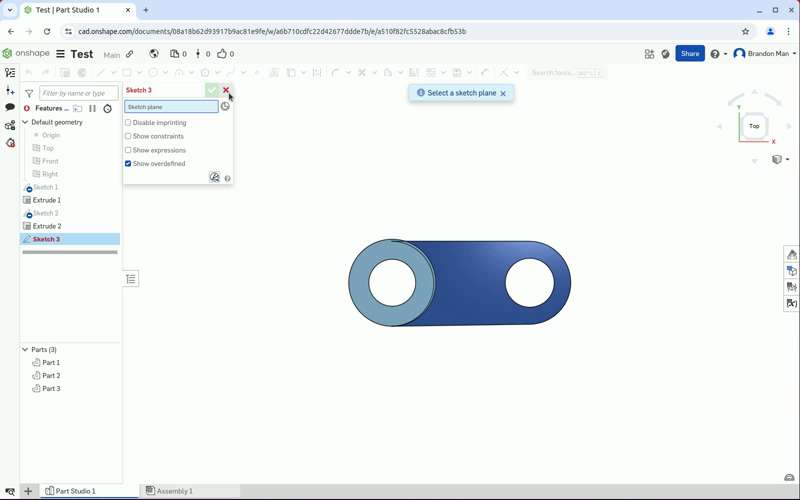
mouse_move(73, 150)
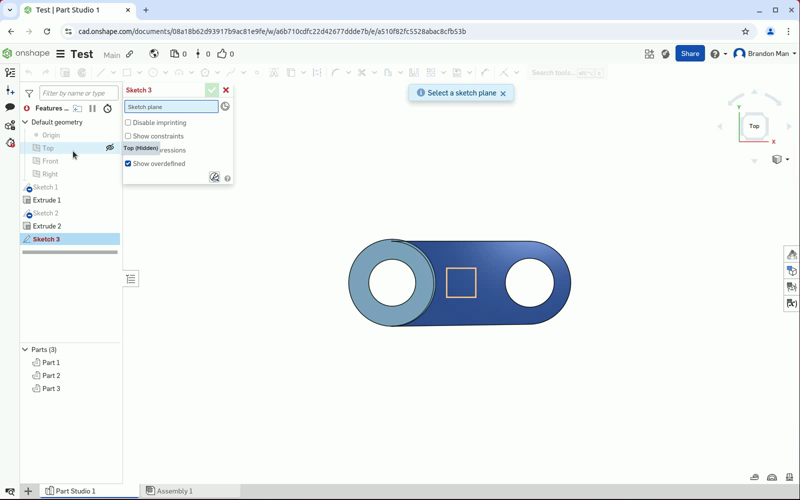
click(73, 150)
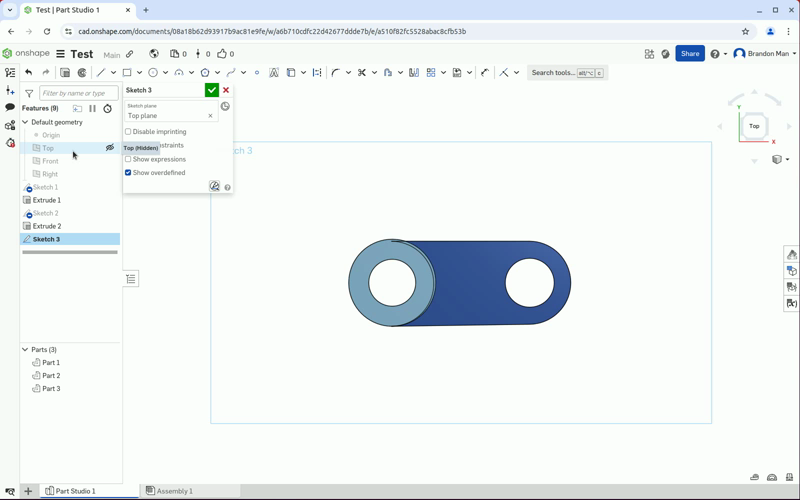
mouse_move(73, 352)
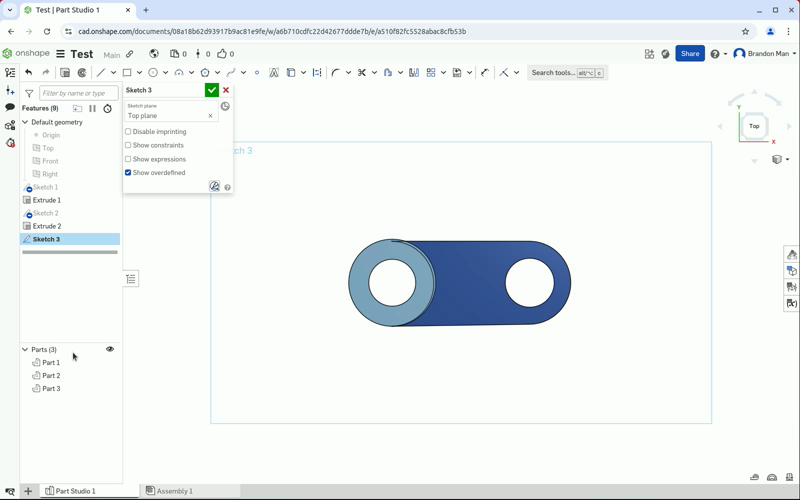
key(y)
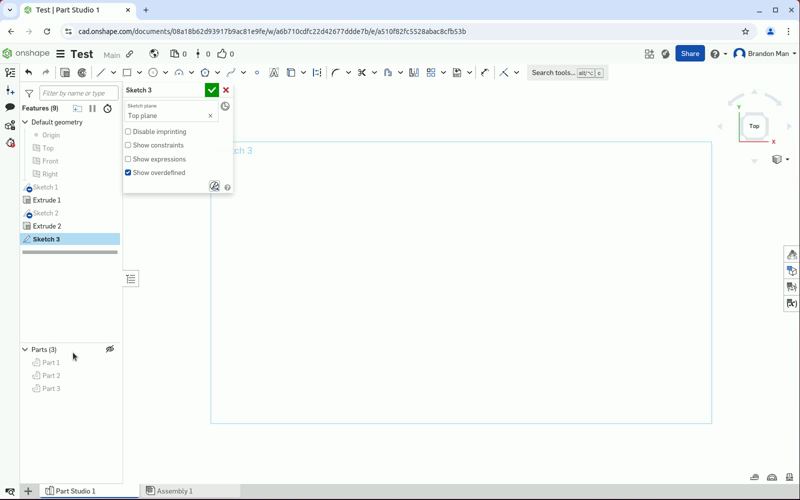
key(c)
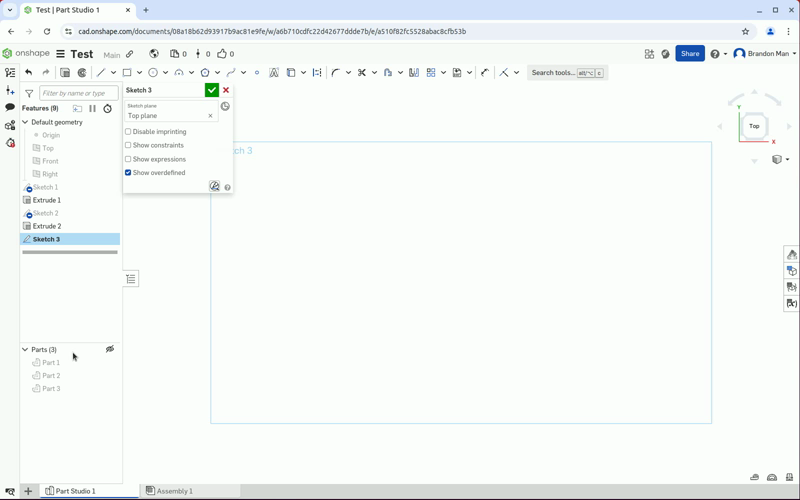
key_down(shift)
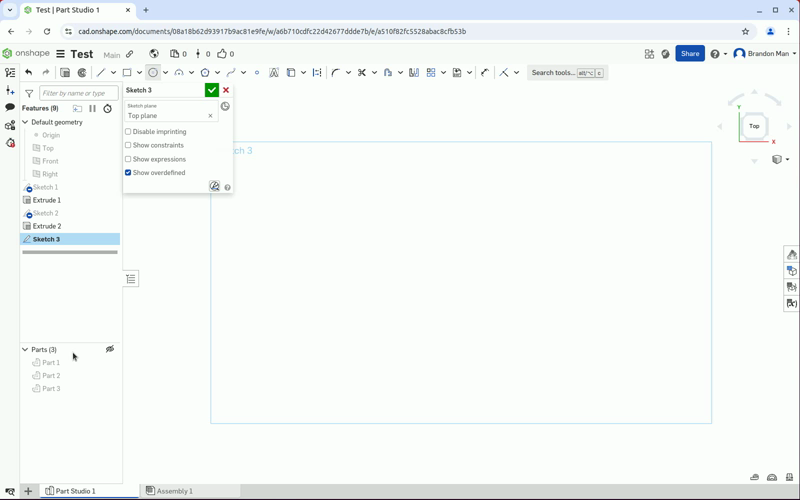
mouse_move(392, 282)
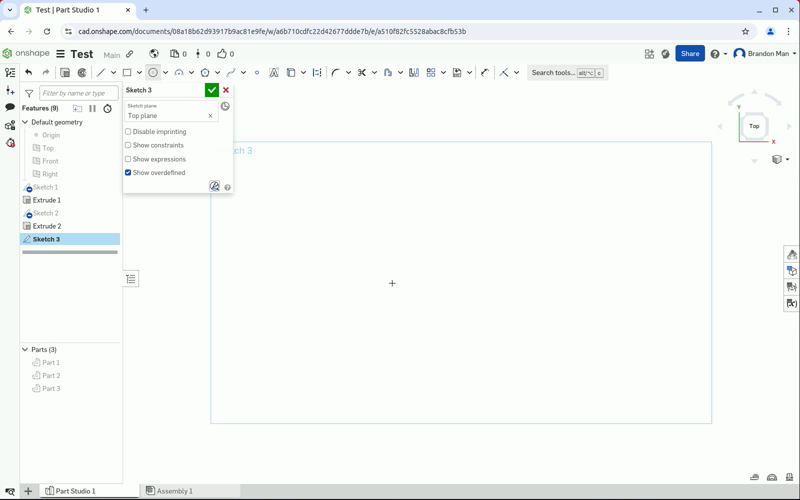
click(392, 282)
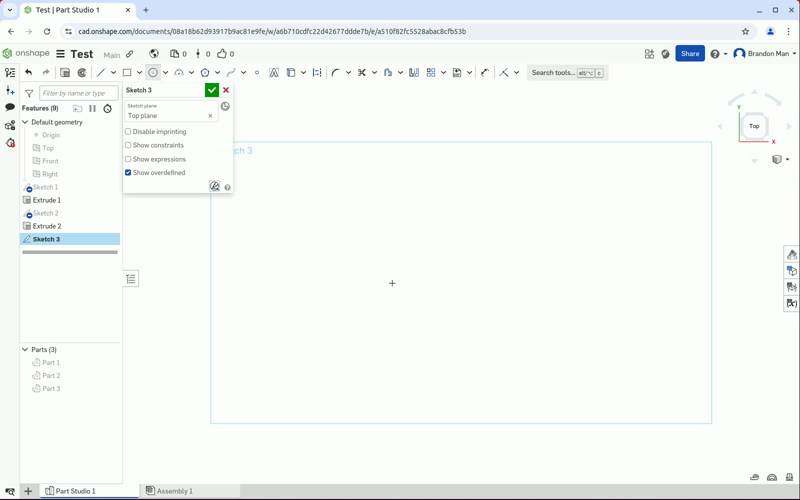
key_up(shift)
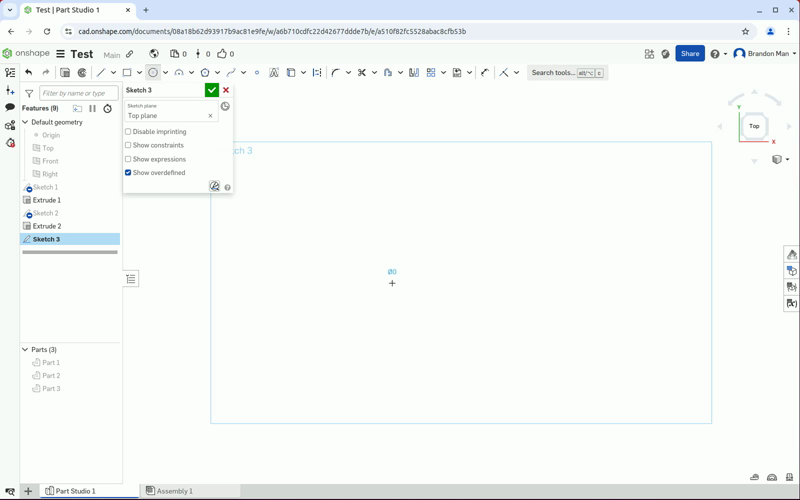
mouse_move(435, 282)
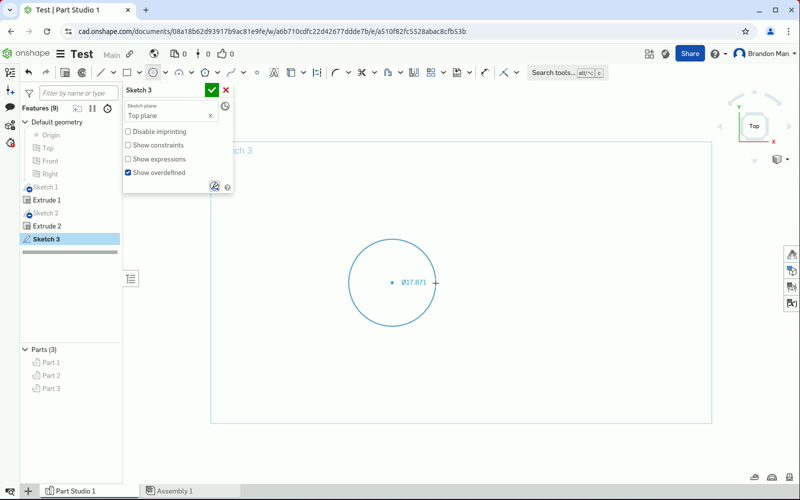
click(435, 282)
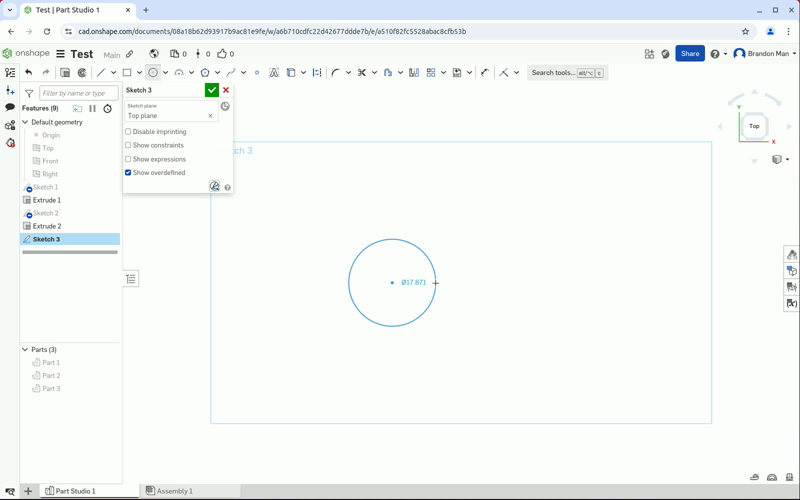
key(esc)
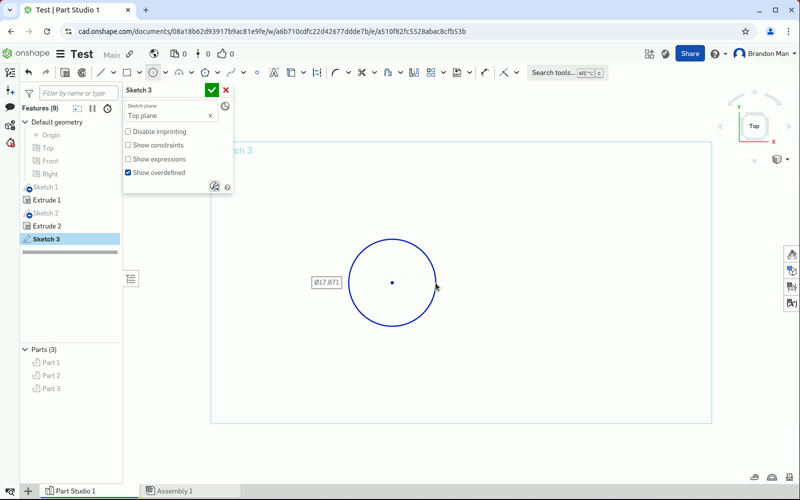
key(c)
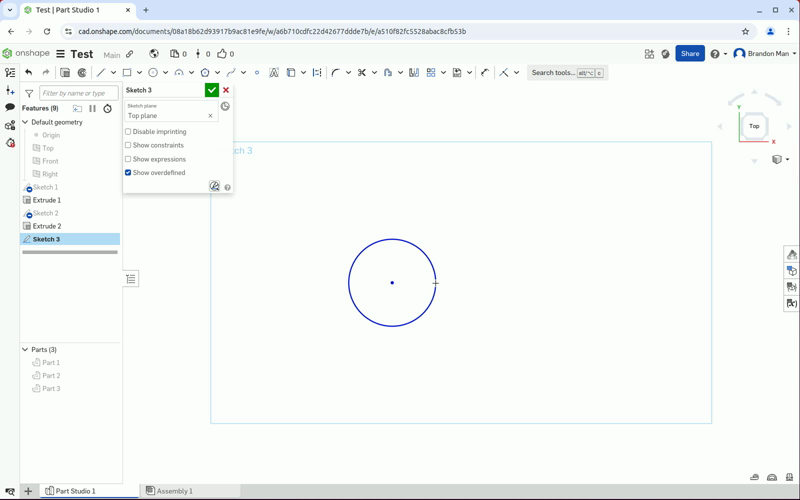
key_down(shift)
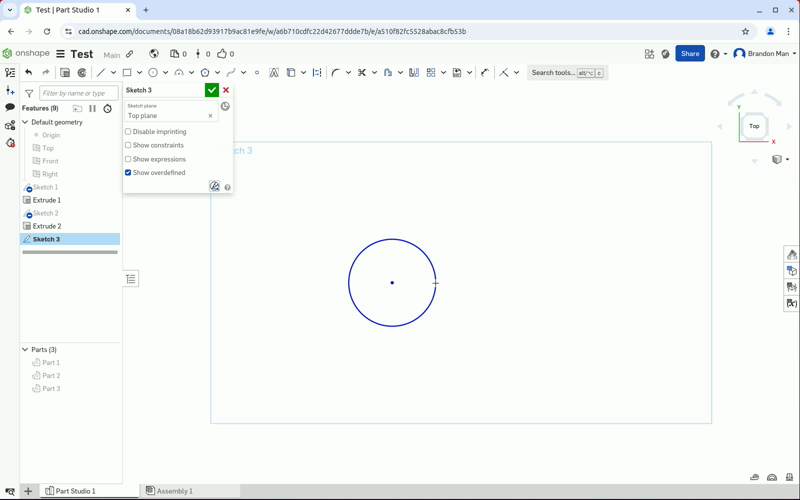
mouse_move(392, 282)
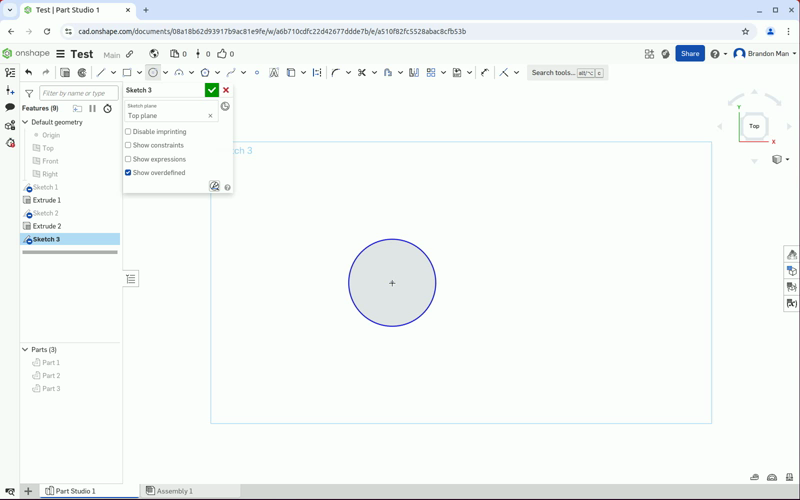
click(392, 282)
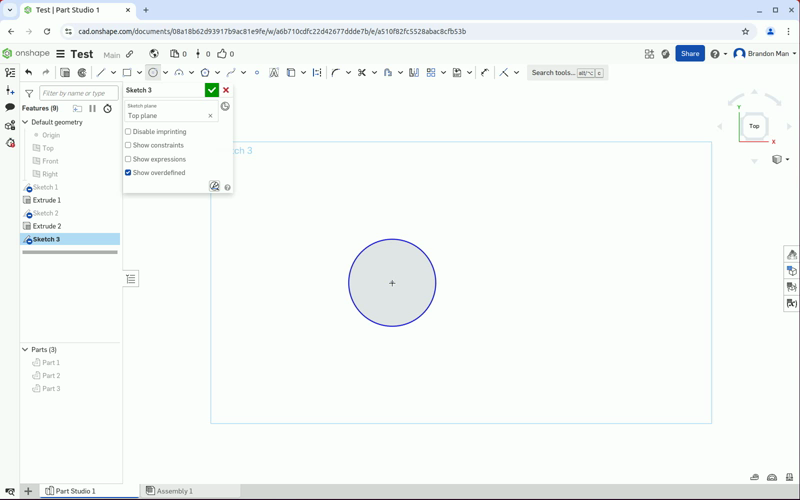
key_up(shift)
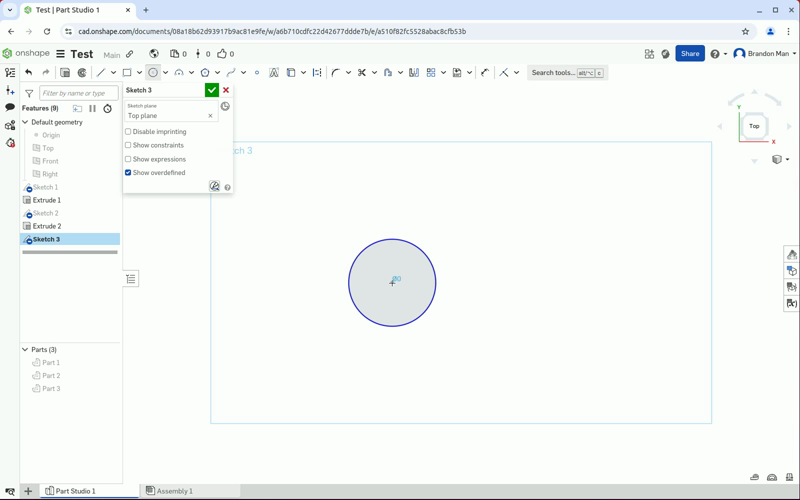
mouse_move(415, 282)
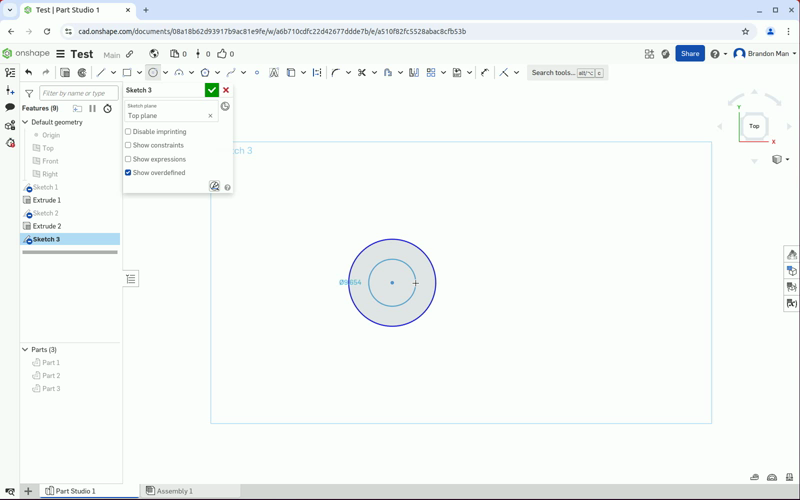
click(415, 282)
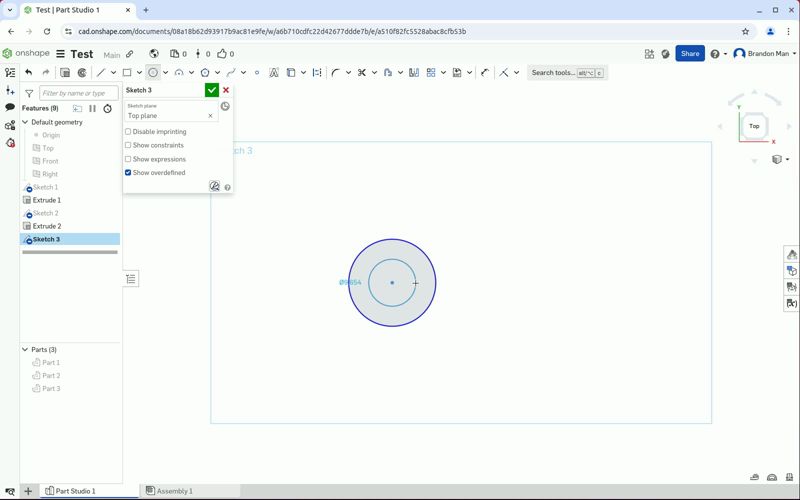
key(esc)
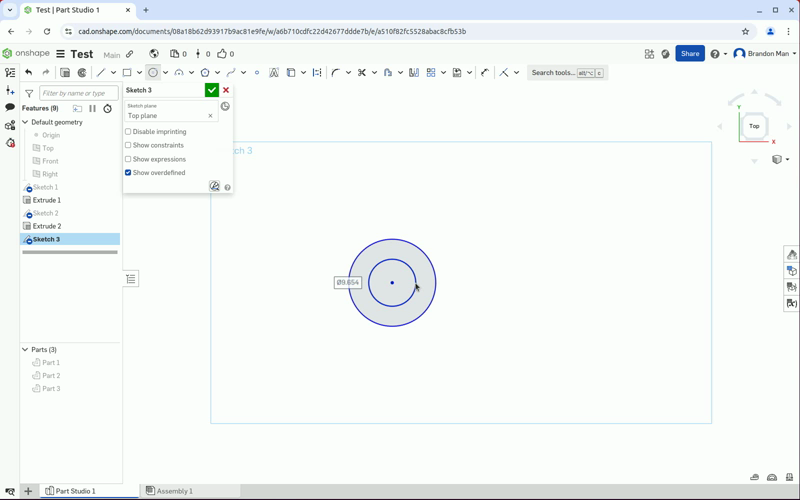
mouse_move(422, 258)
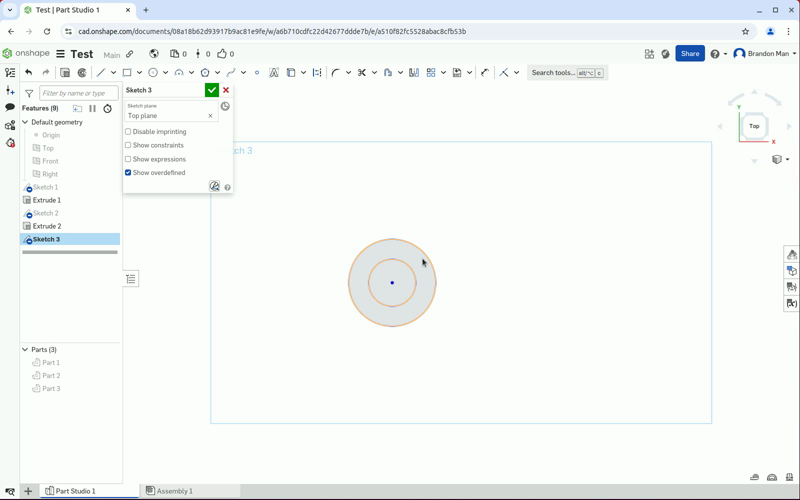
click(422, 258)
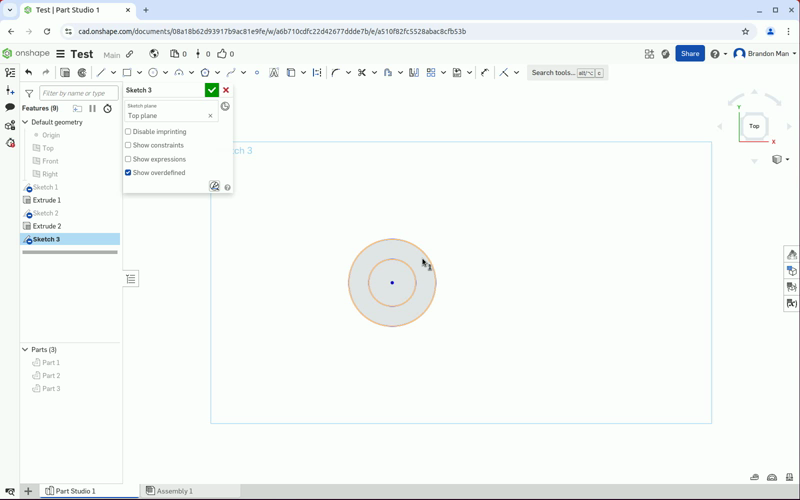
mouse_move(73, 352)
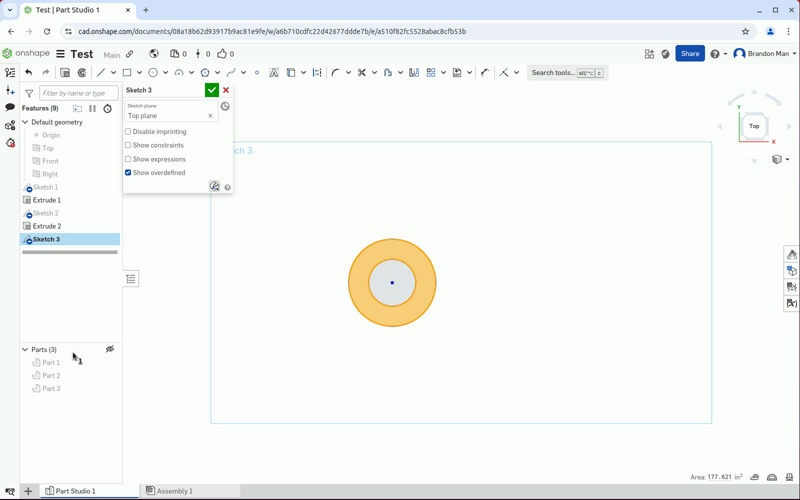
key(shift+y)
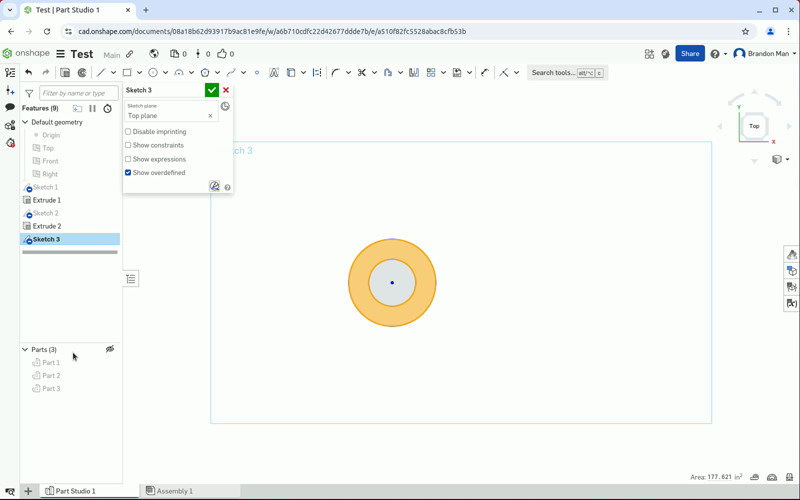
key(shift+e)
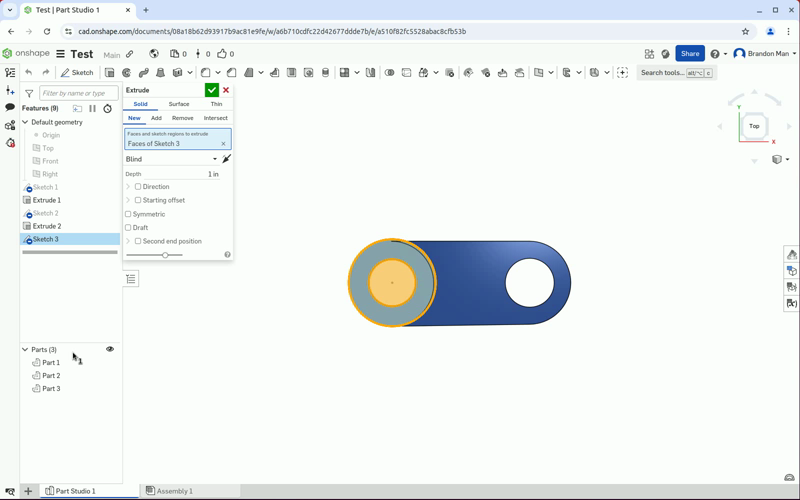
mouse_move(143, 106)
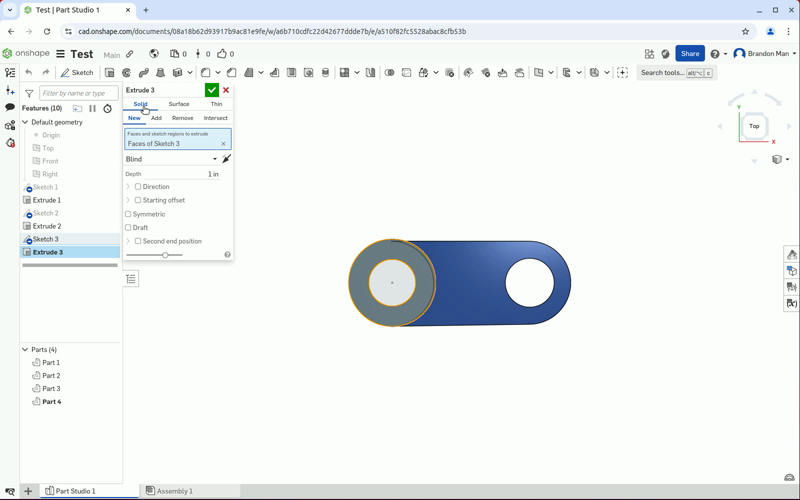
click(143, 106)
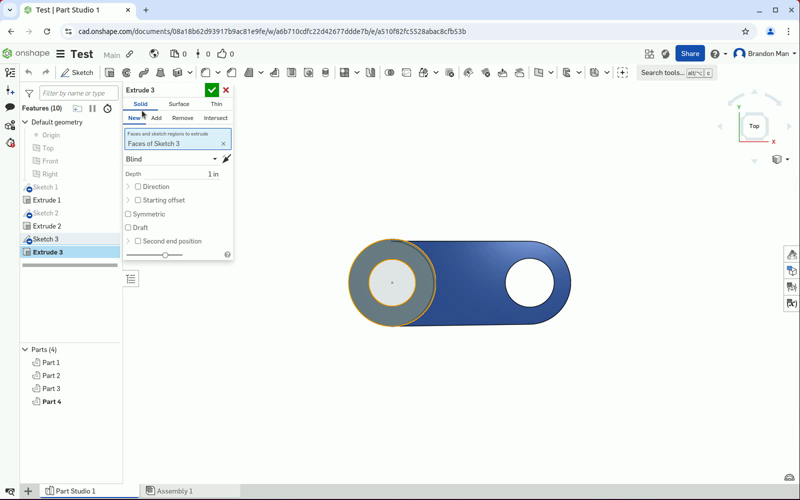
mouse_move(137, 120)
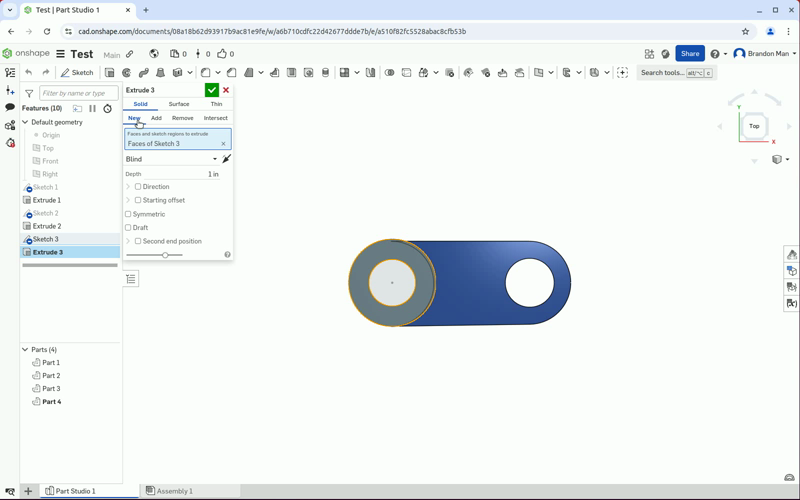
click(137, 120)
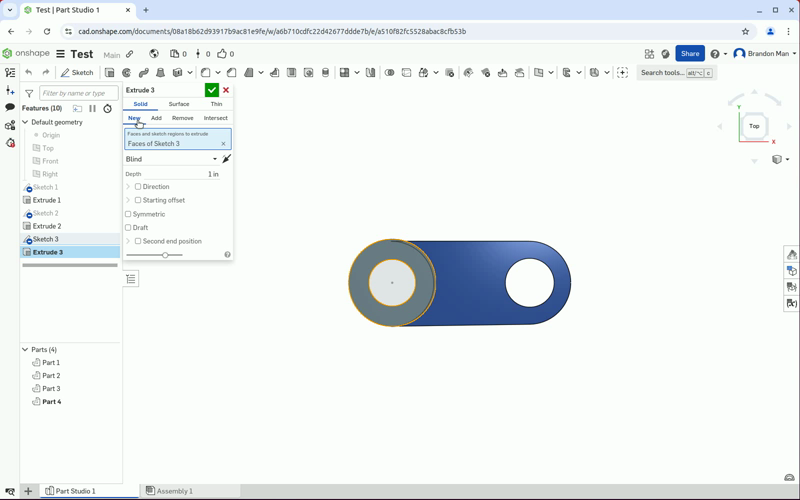
key(tab, 4)
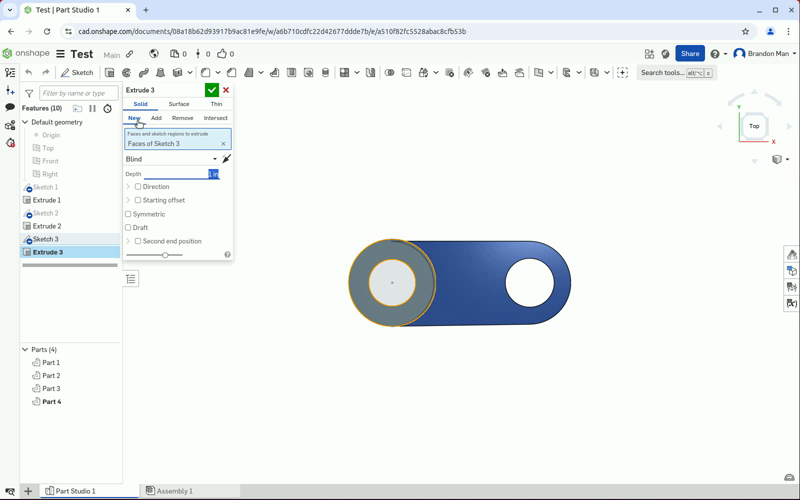
text(15.165)
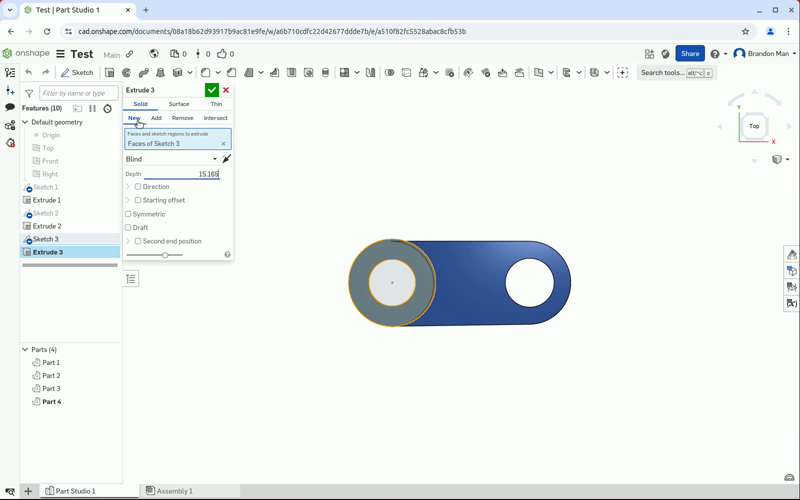
key(enter)
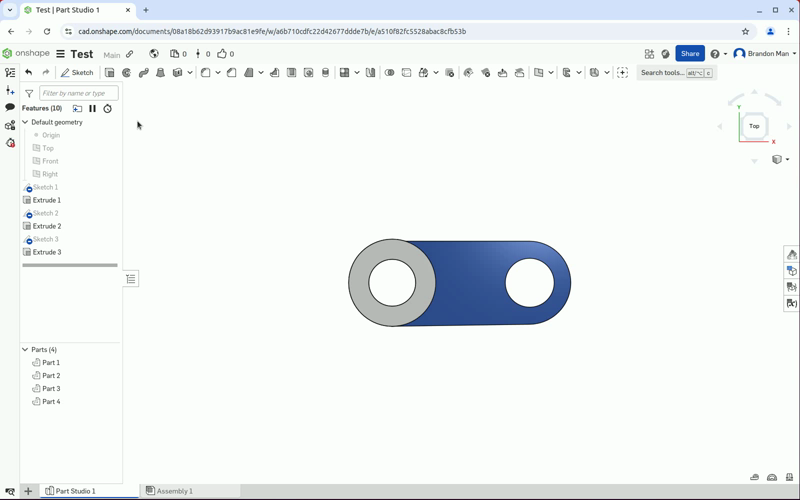
key(shift+h)
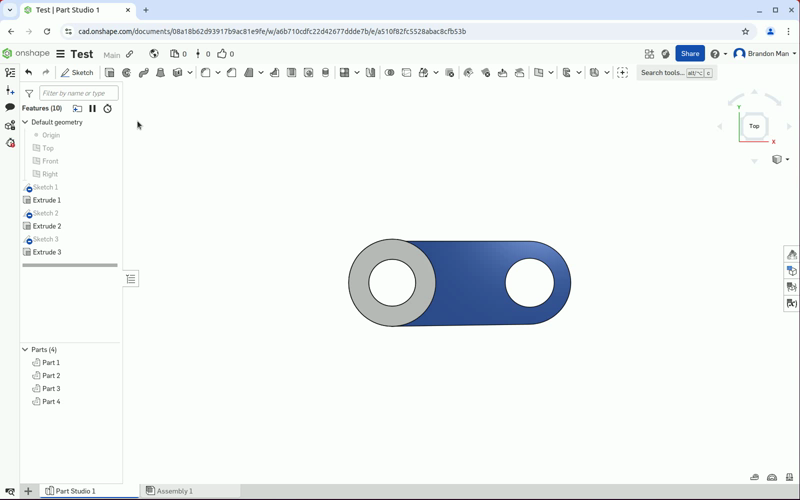
key(shift+h)
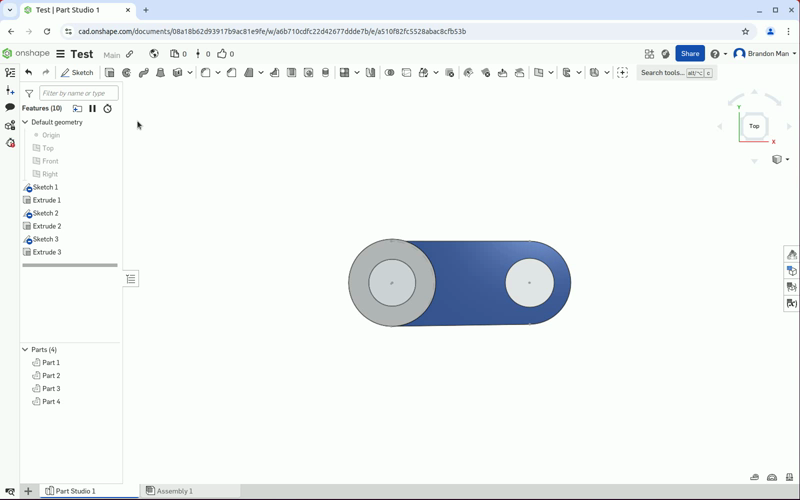
key(shift+7)
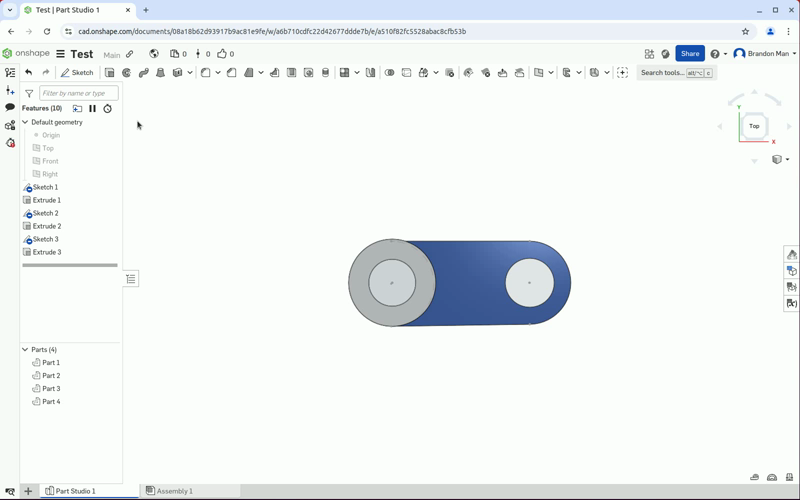
key(up, 3)
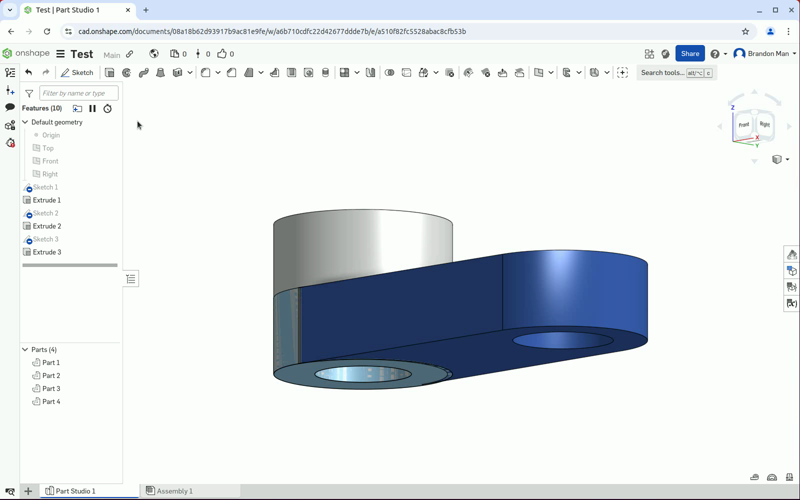
key(left, 3)
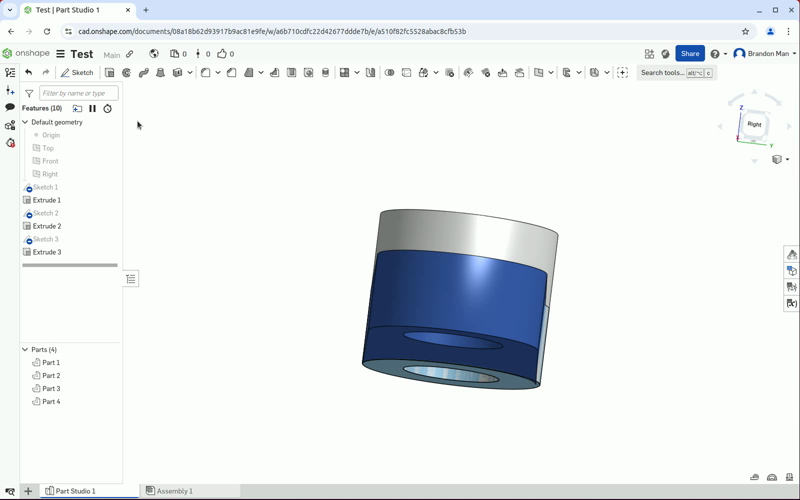
key(right, 3)
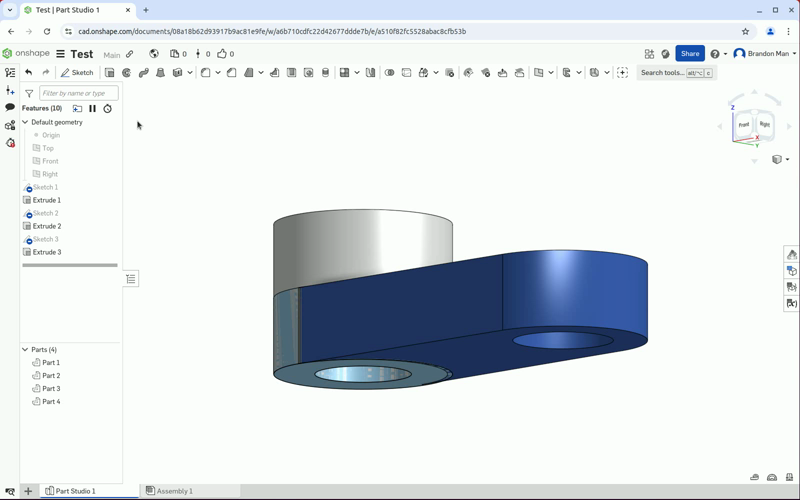
key(down, 3)
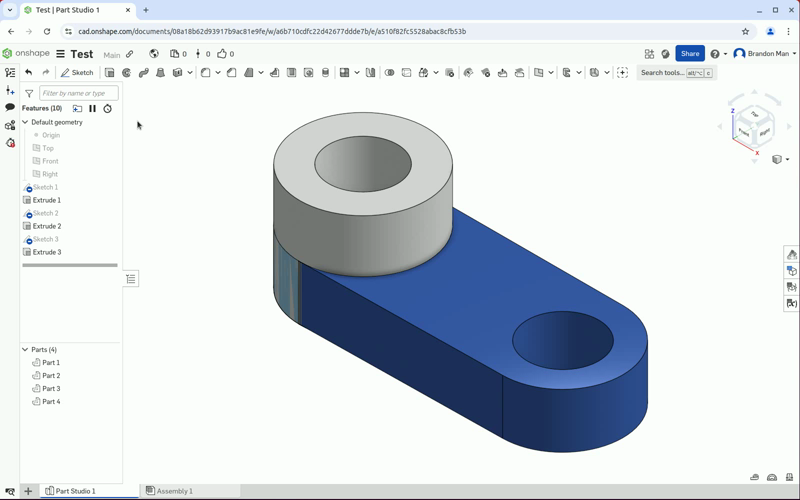
mouse_move(73, 189)
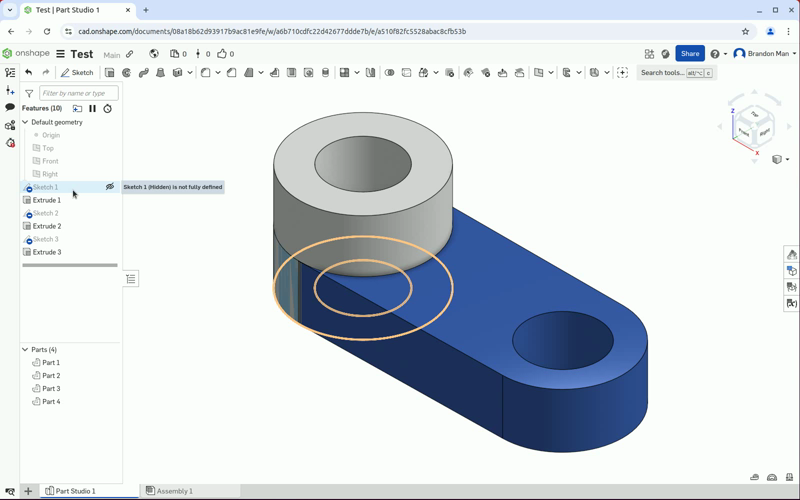
click(73, 189)